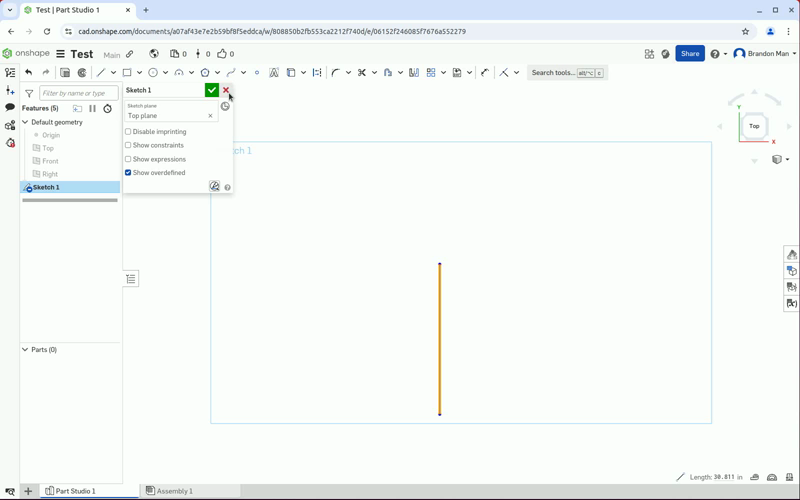
key(shift+h)
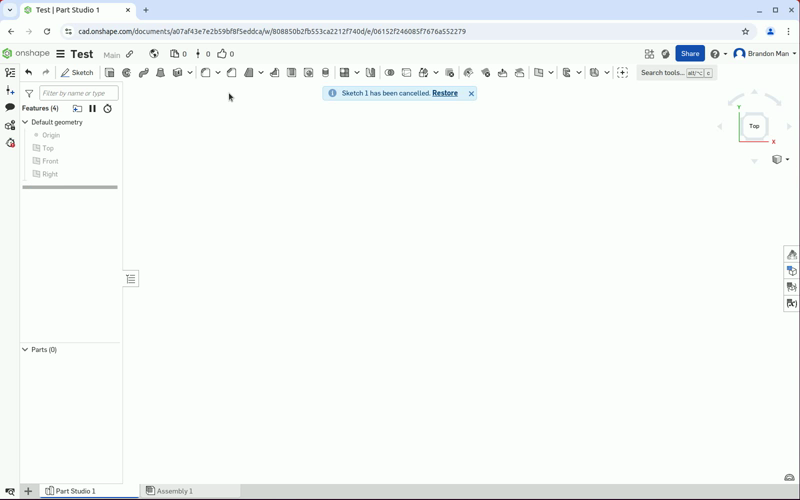
mouse_move(73, 352)
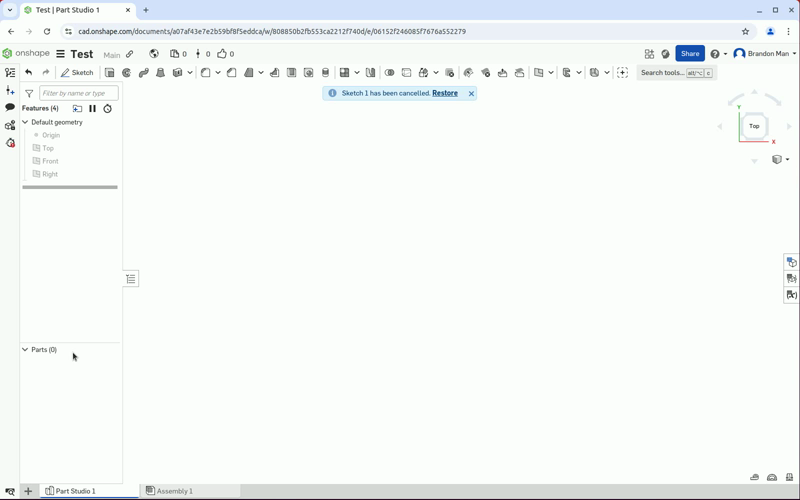
key(y)
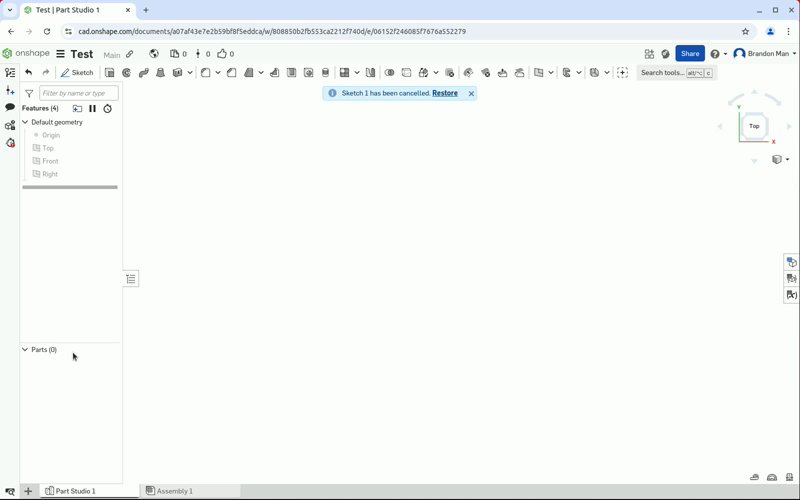
key(shift+p)
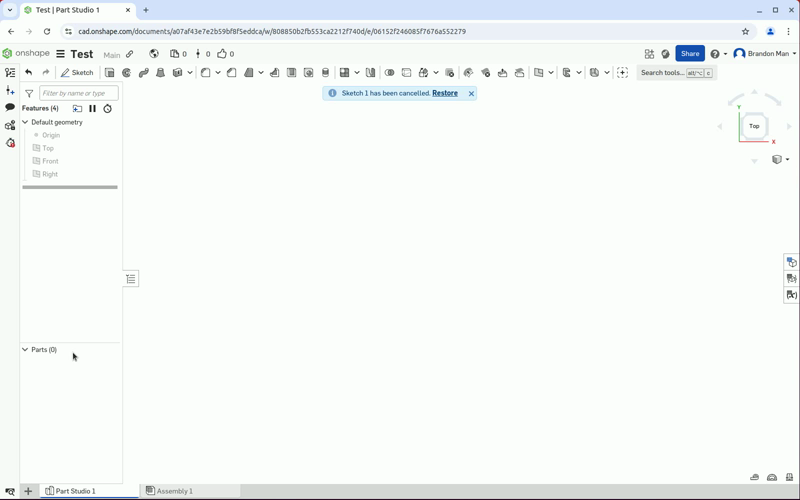
key(space)
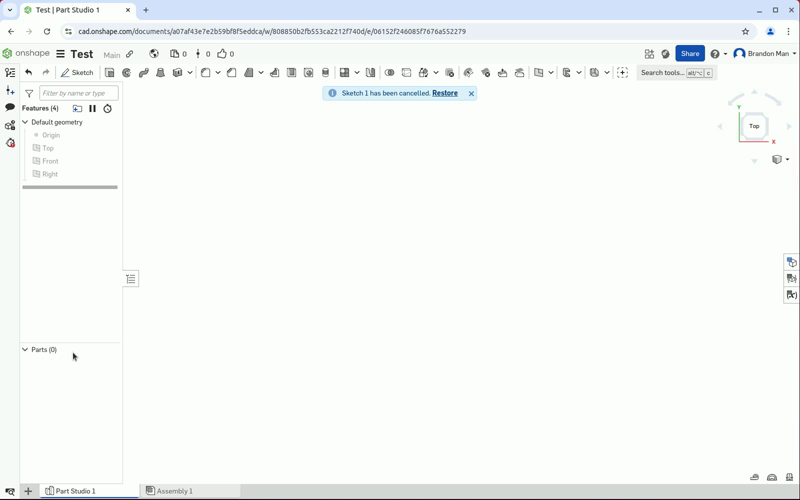
key_down(shift)
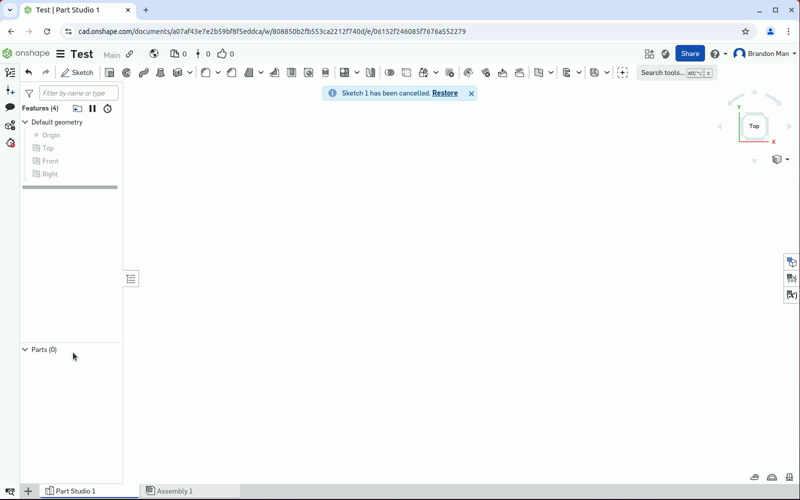
key(up)
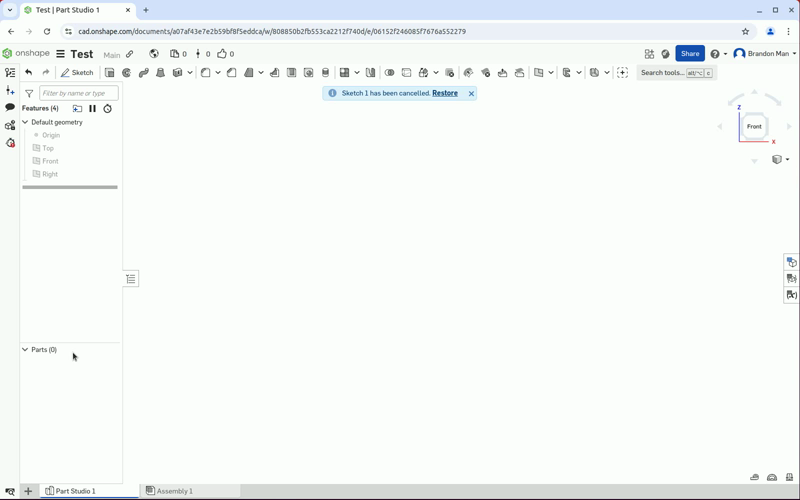
key_up(shift)
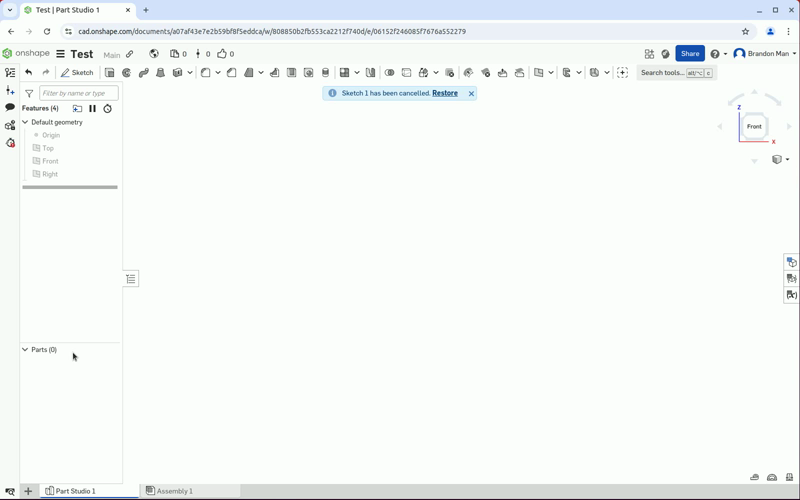
key(space)
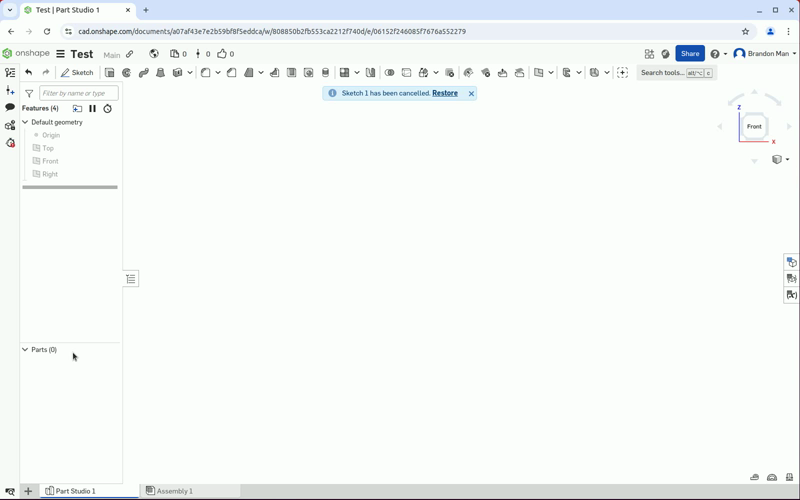
key_down(shift)
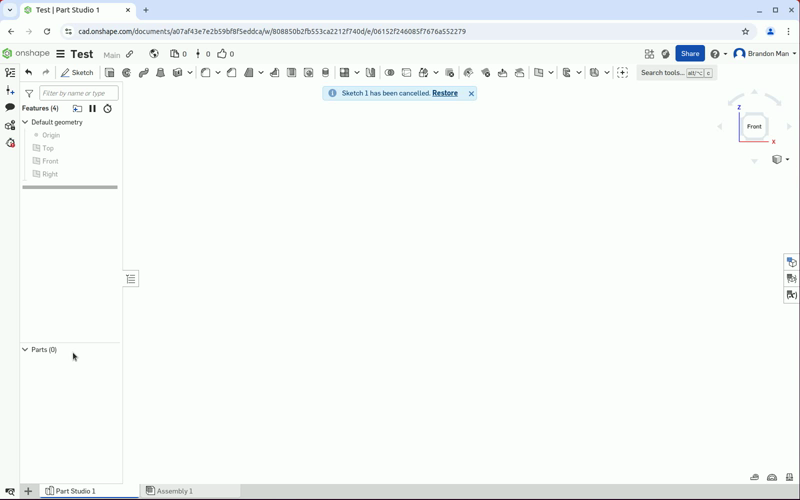
key(left)
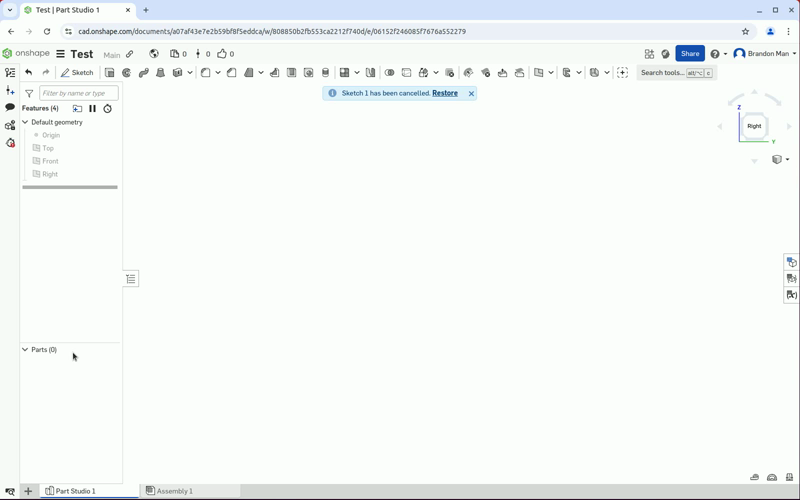
key_up(shift)
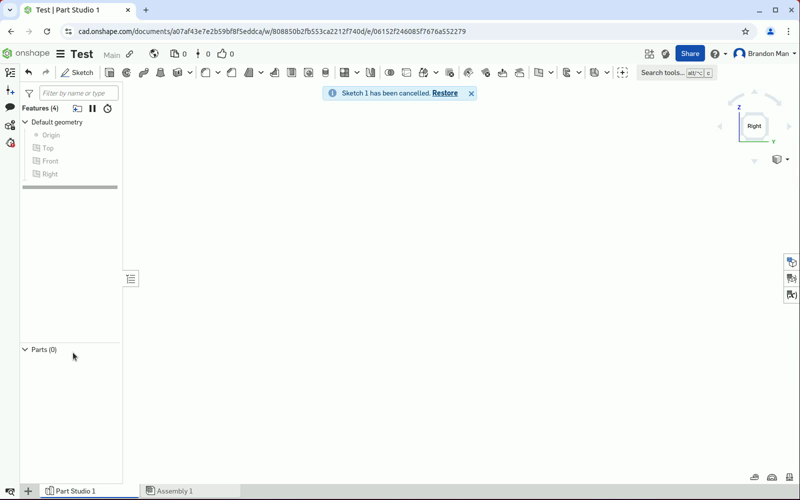
mouse_move(73, 352)
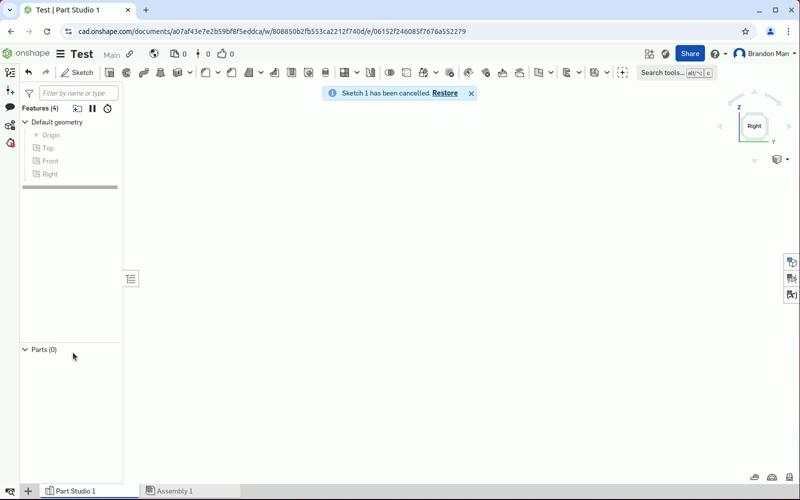
key(shift+y)
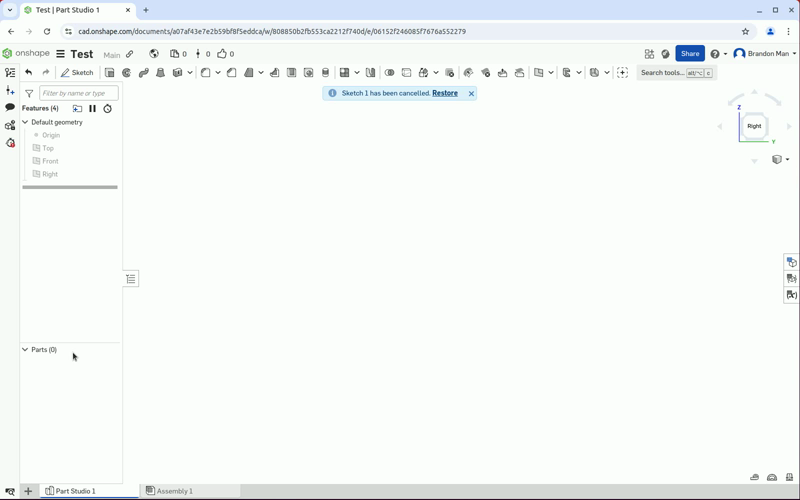
key(shift+s)
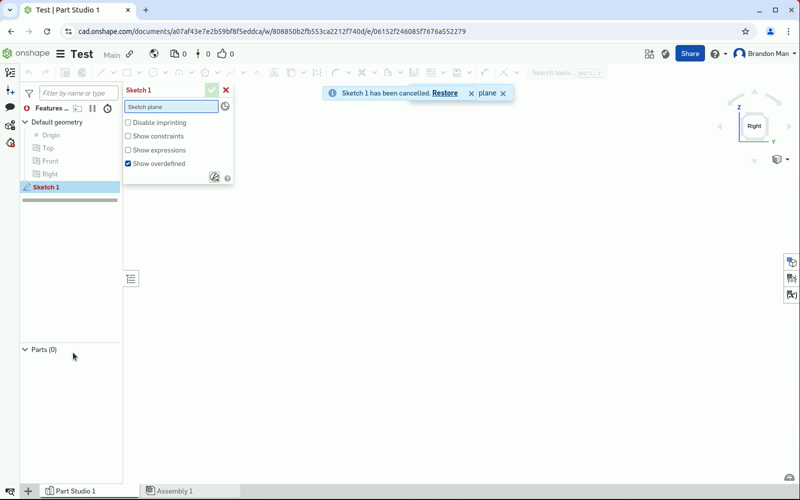
mouse_move(73, 176)
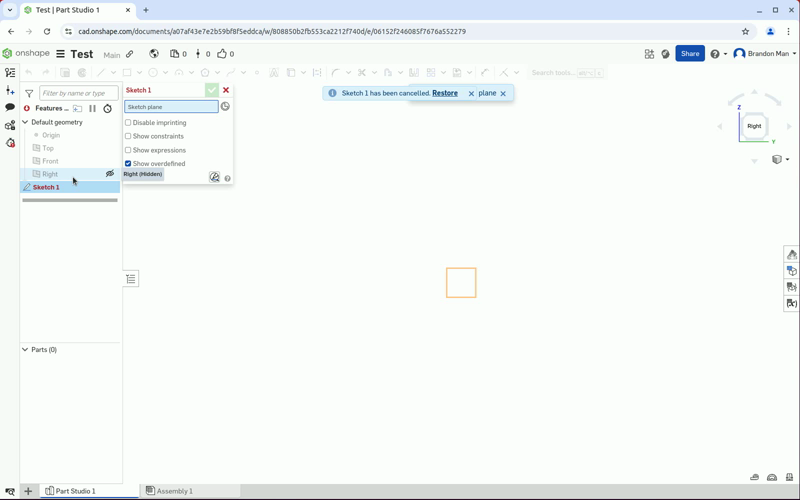
click(73, 176)
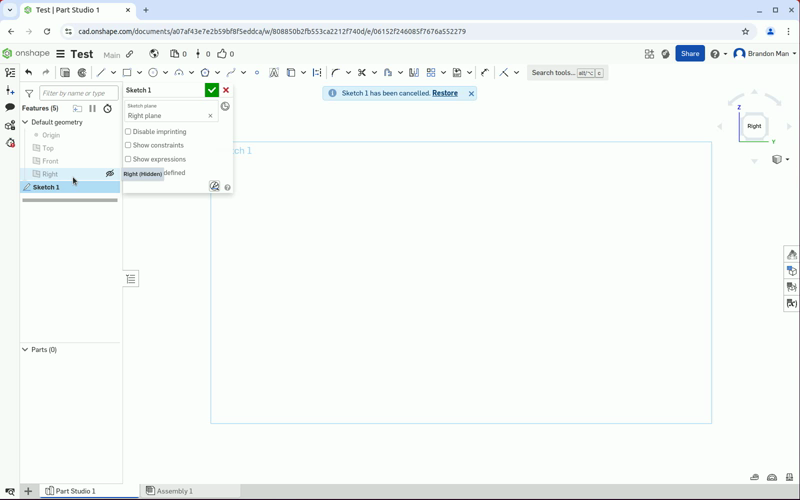
mouse_move(73, 352)
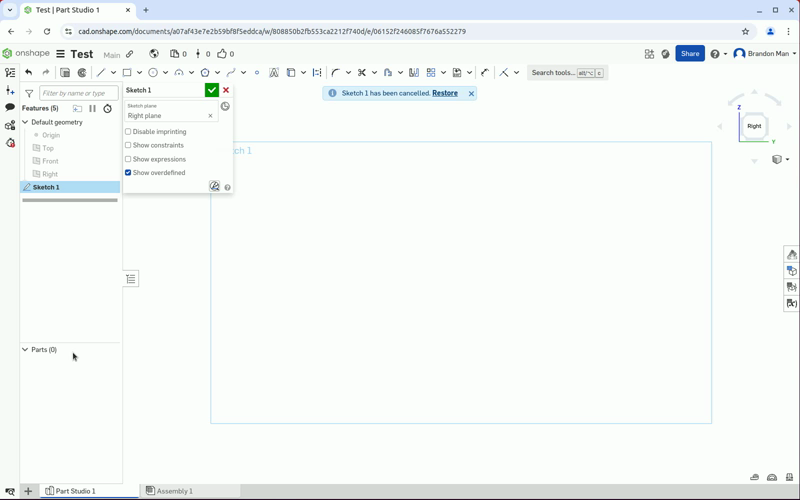
key(y)
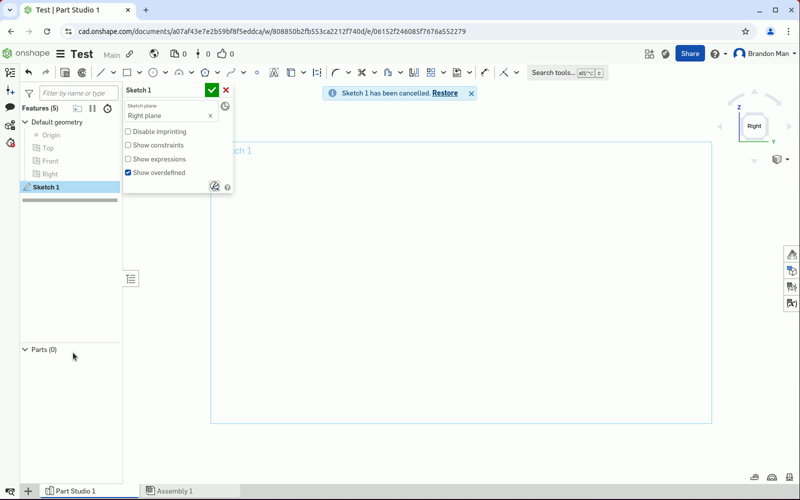
key(c)
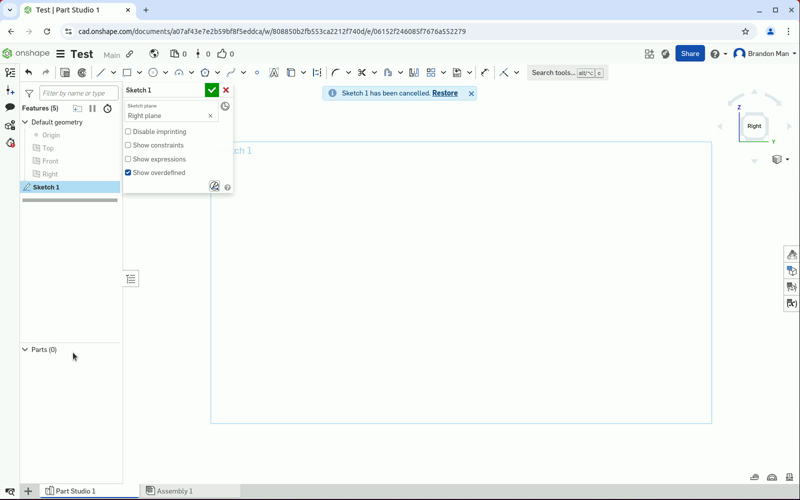
key_down(shift)
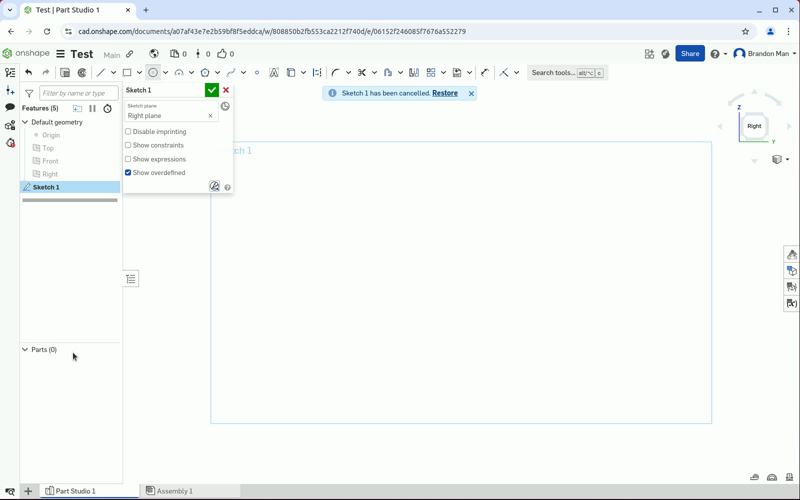
mouse_move(393, 282)
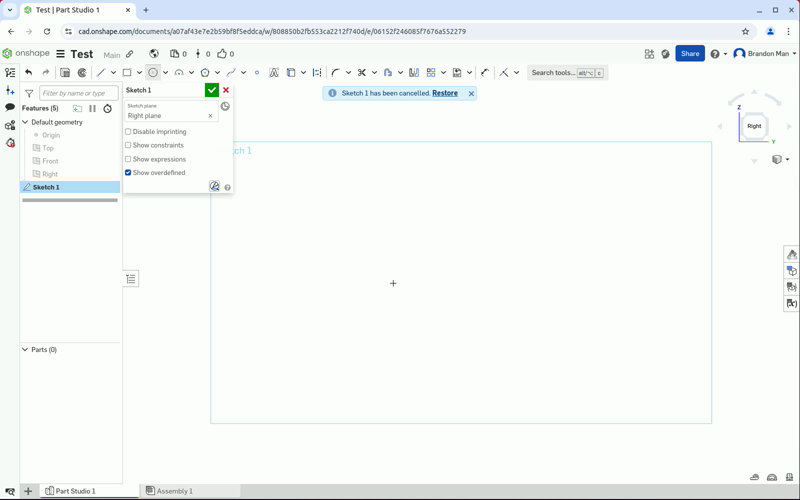
click(393, 282)
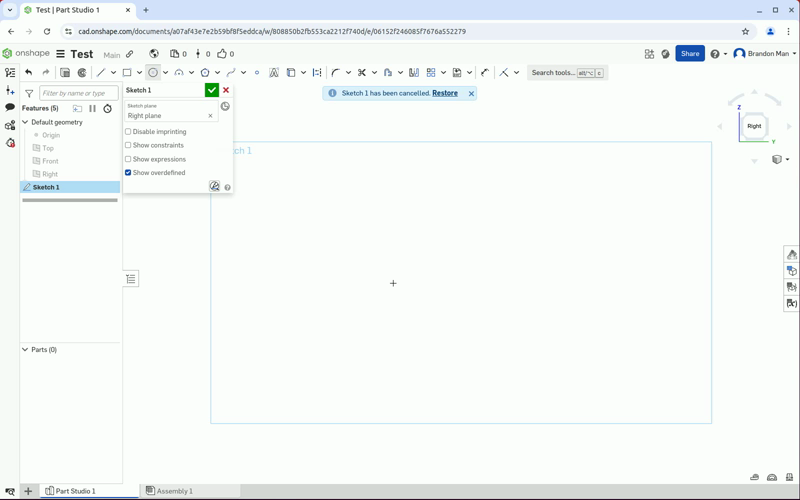
key_up(shift)
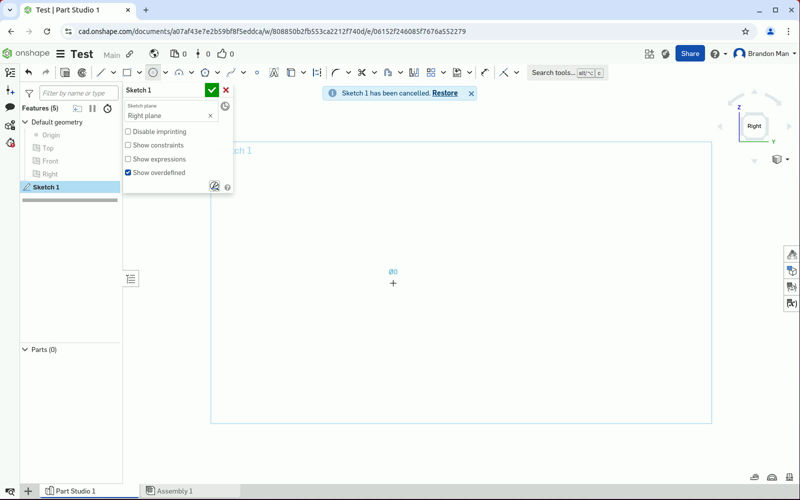
mouse_move(399, 282)
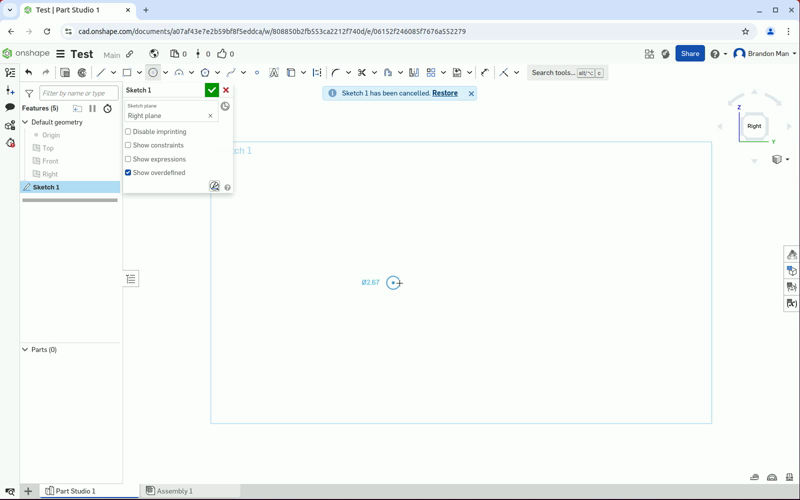
click(399, 282)
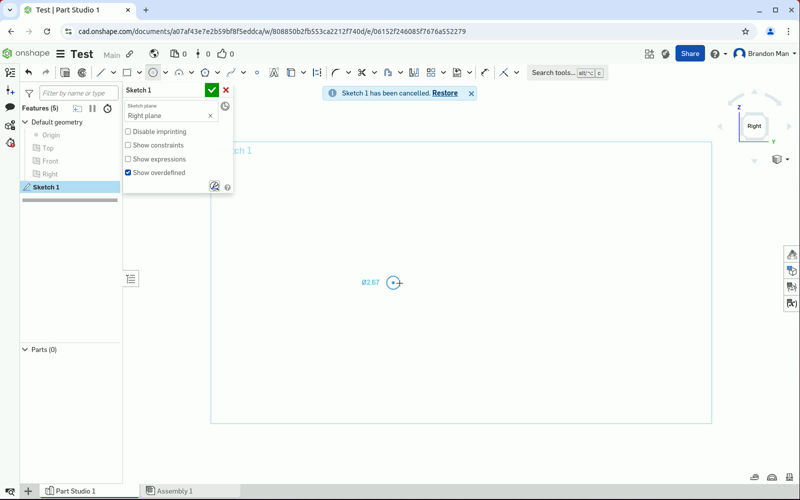
key(esc)
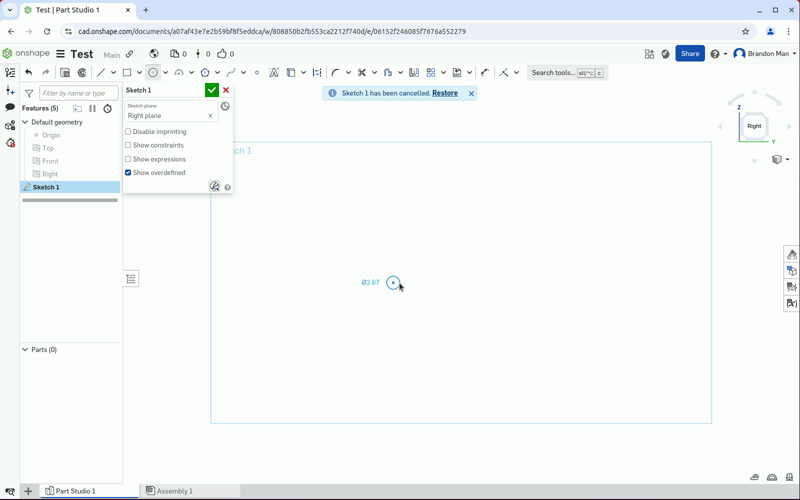
mouse_move(396, 281)
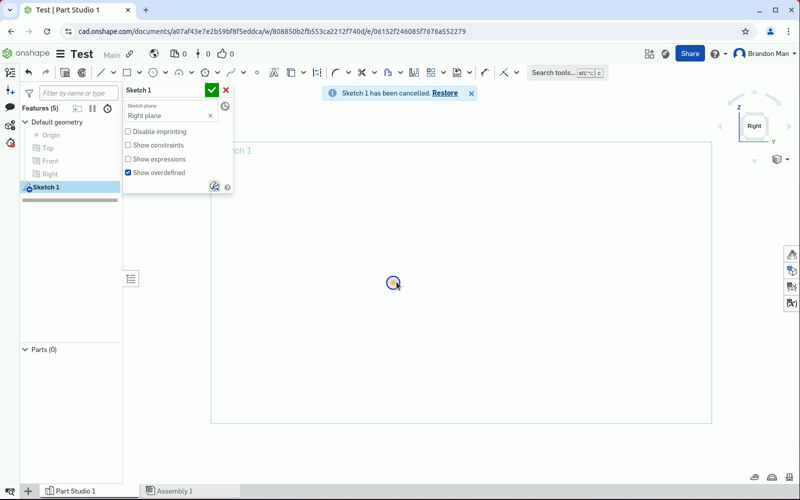
scroll(6)
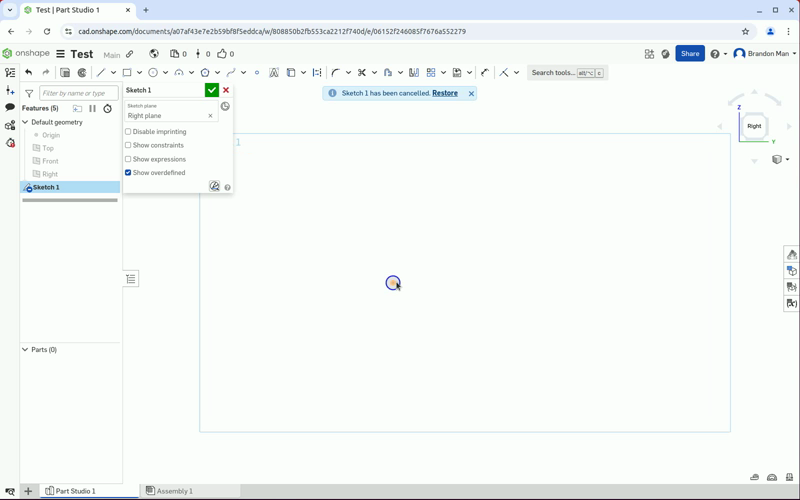
scroll(6)
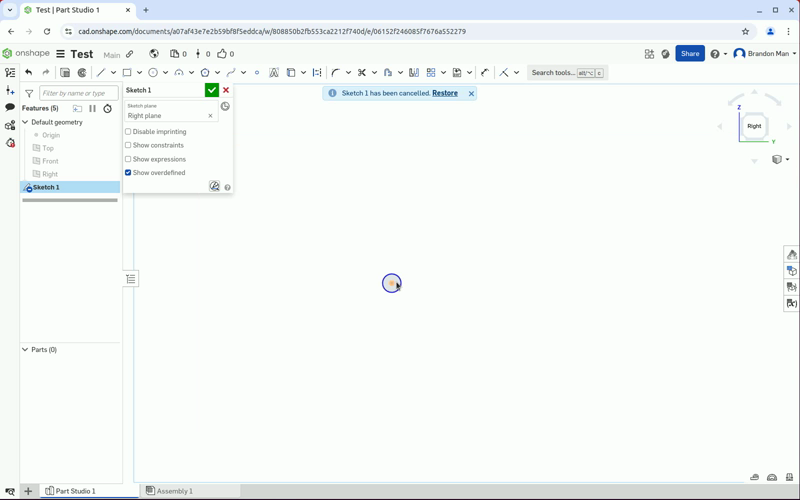
scroll(6)
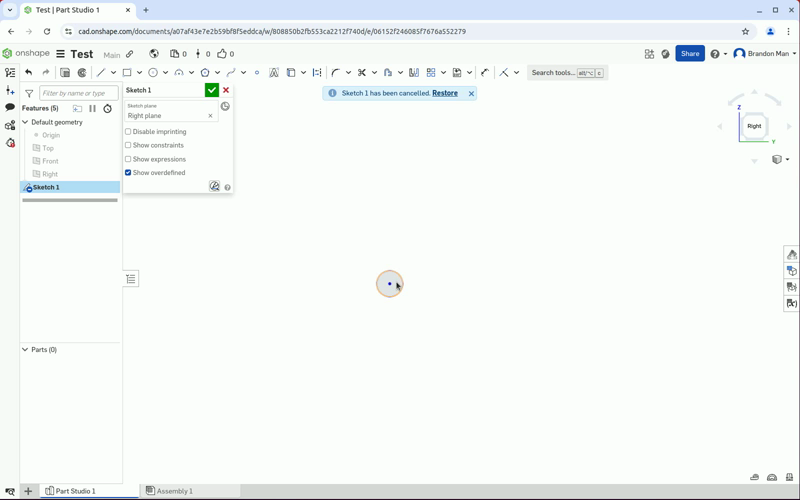
scroll(6)
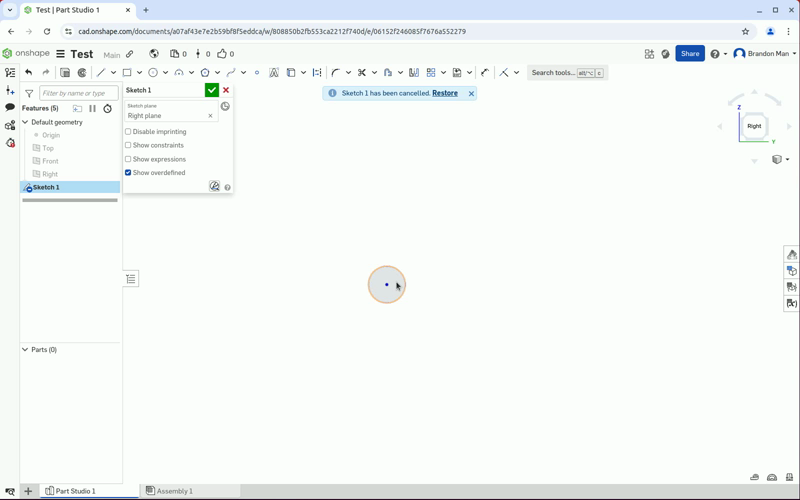
scroll(6)
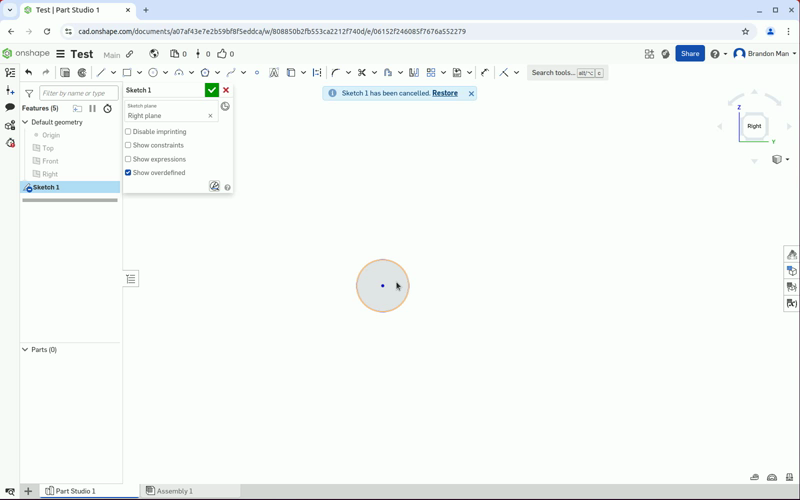
scroll(6)
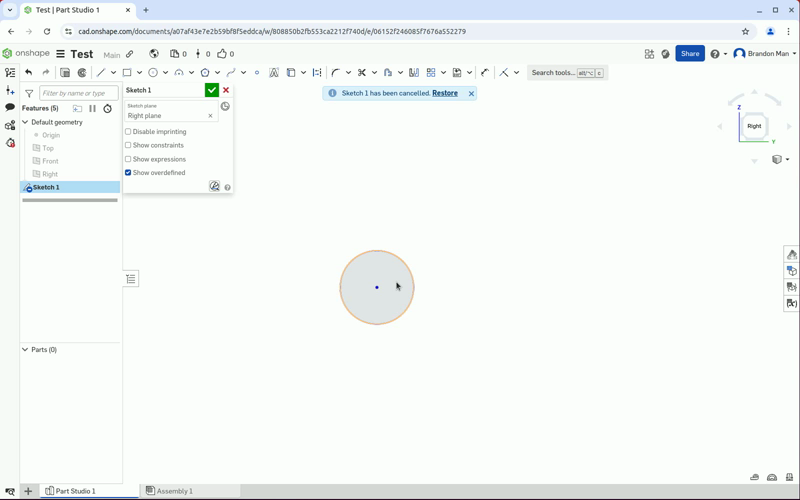
scroll(6)
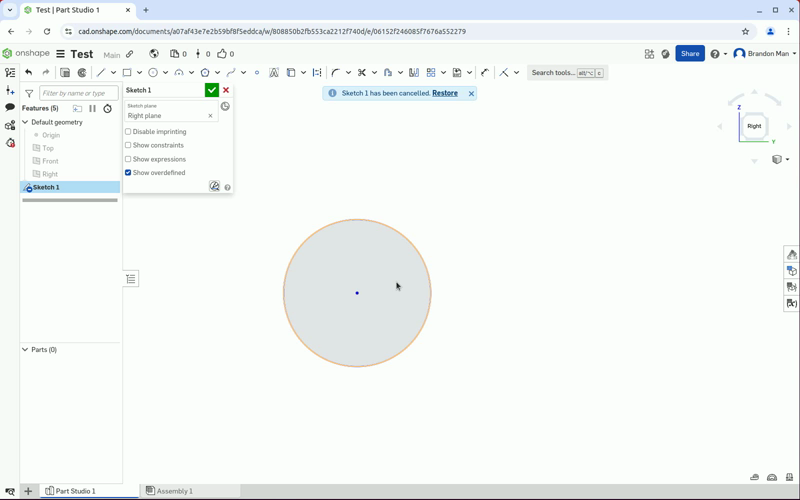
click(396, 281)
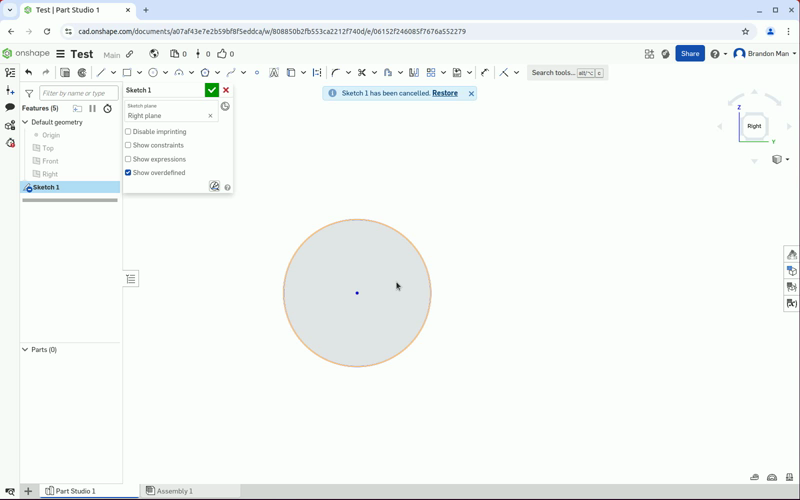
scroll(-6)
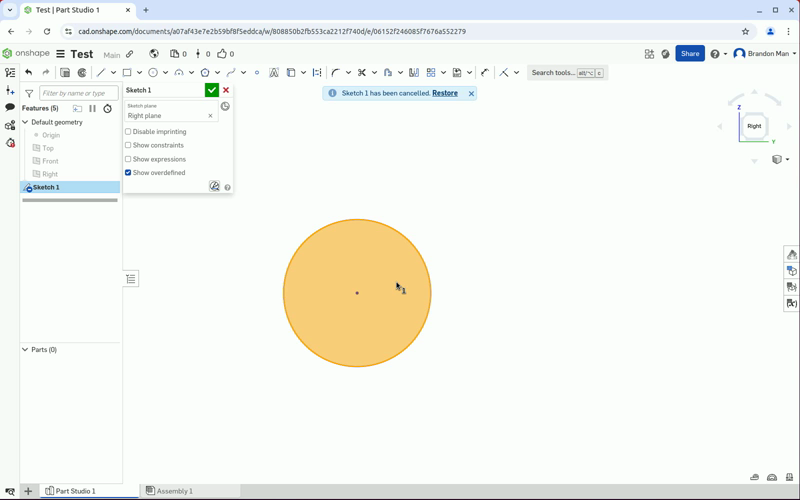
scroll(-6)
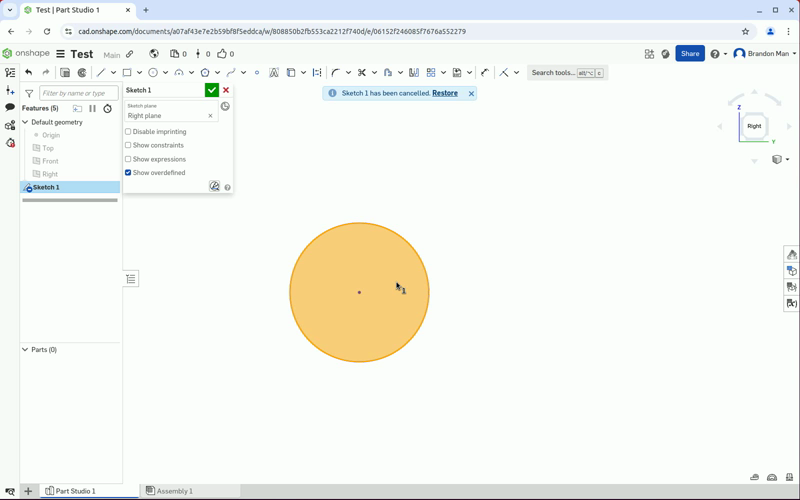
scroll(-6)
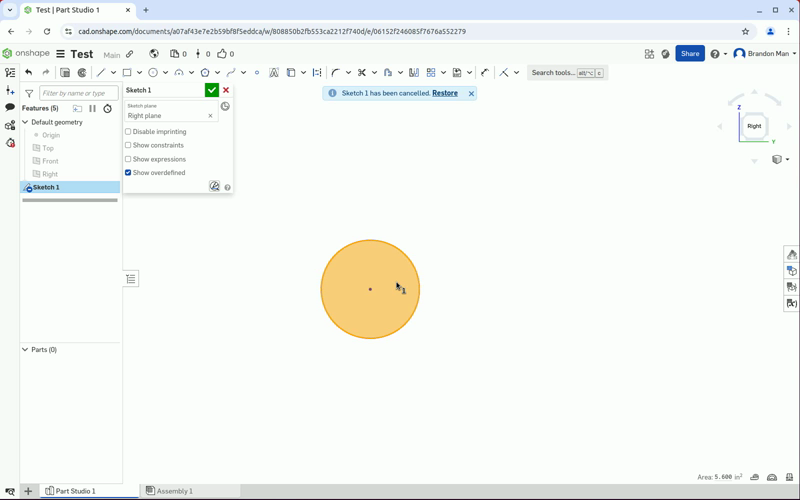
scroll(-6)
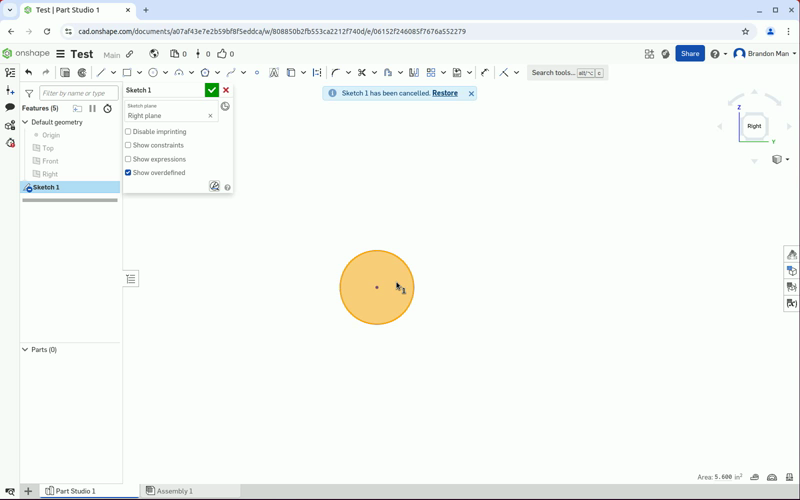
scroll(-6)
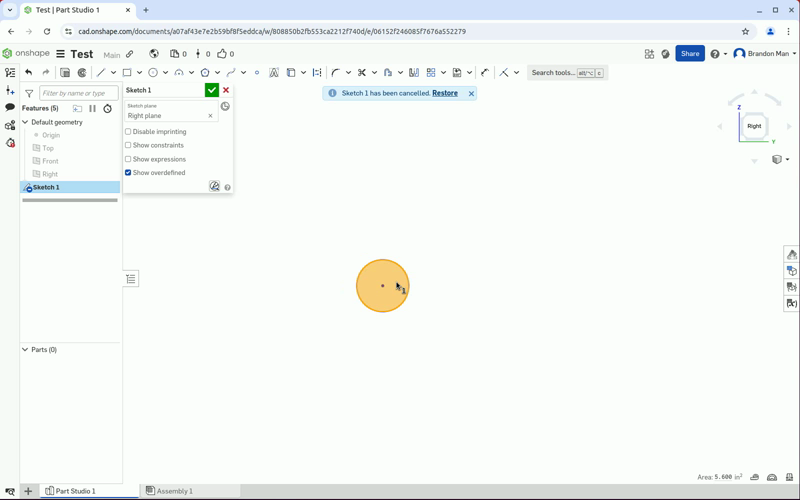
scroll(-6)
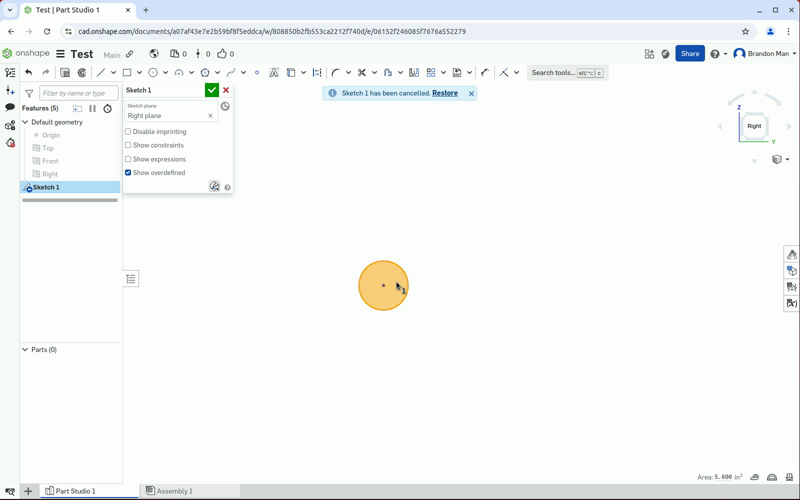
scroll(-6)
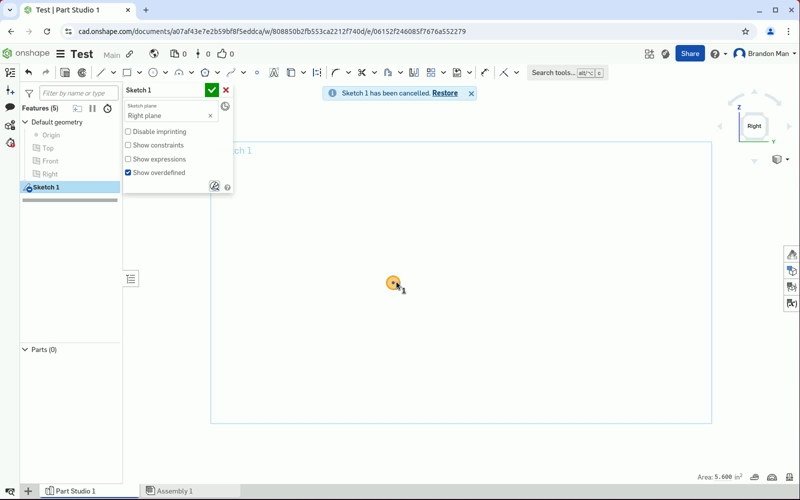
mouse_move(73, 352)
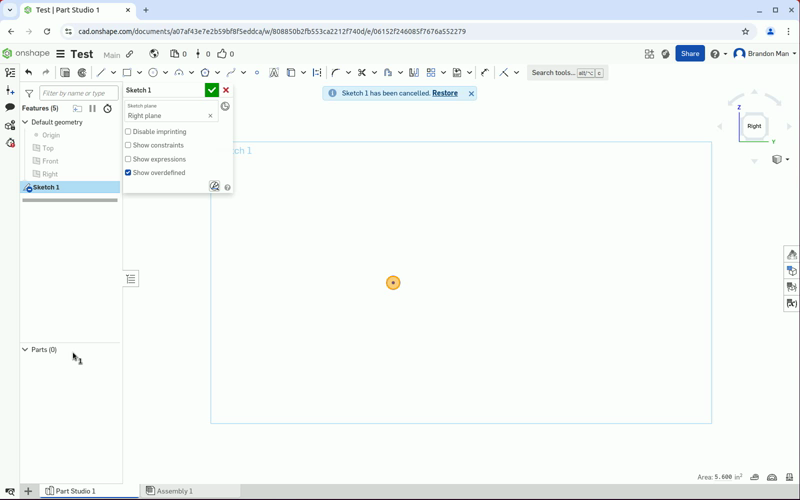
key(shift+y)
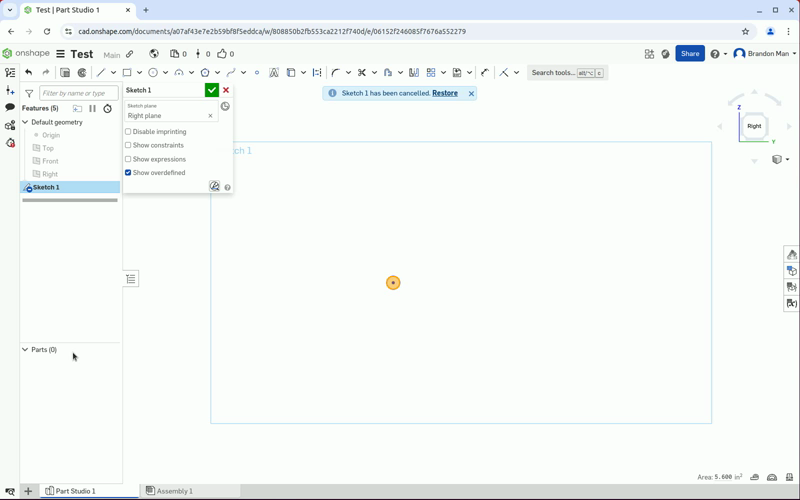
key(shift+e)
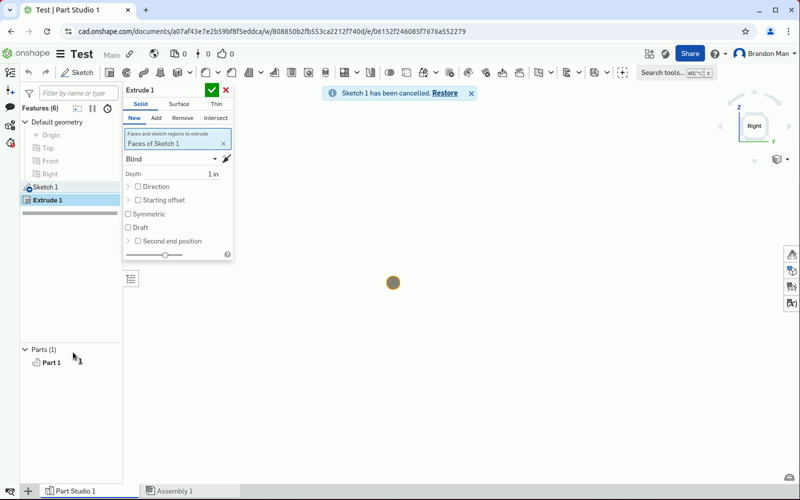
mouse_move(143, 106)
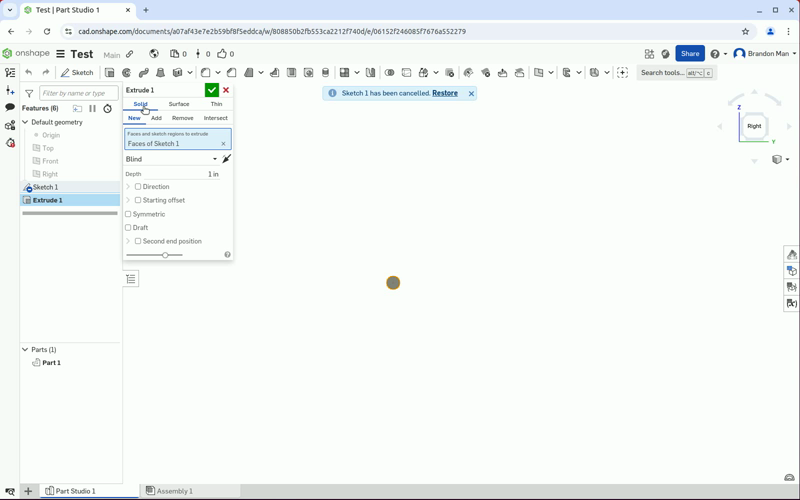
click(143, 106)
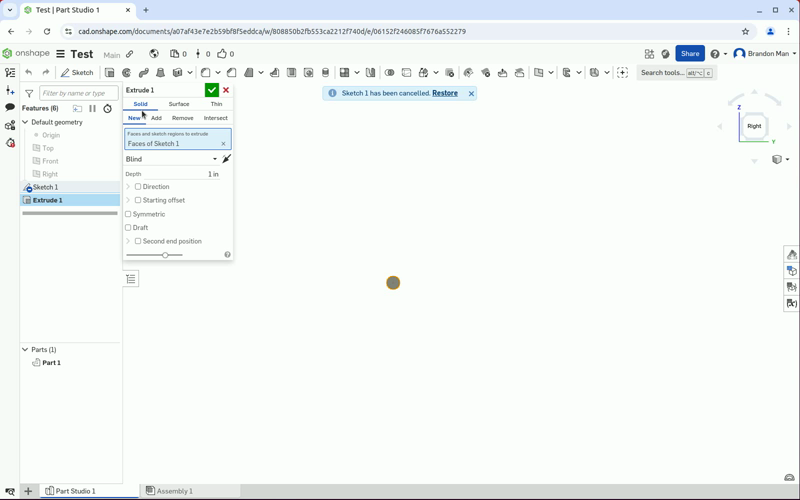
mouse_move(137, 120)
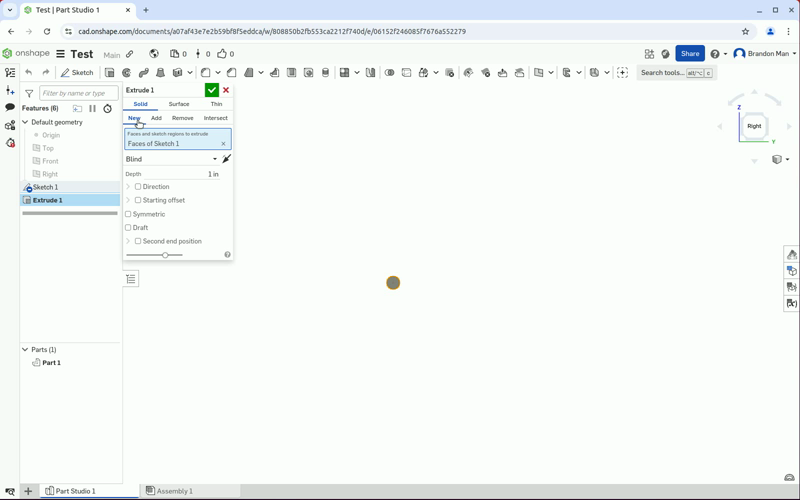
click(137, 120)
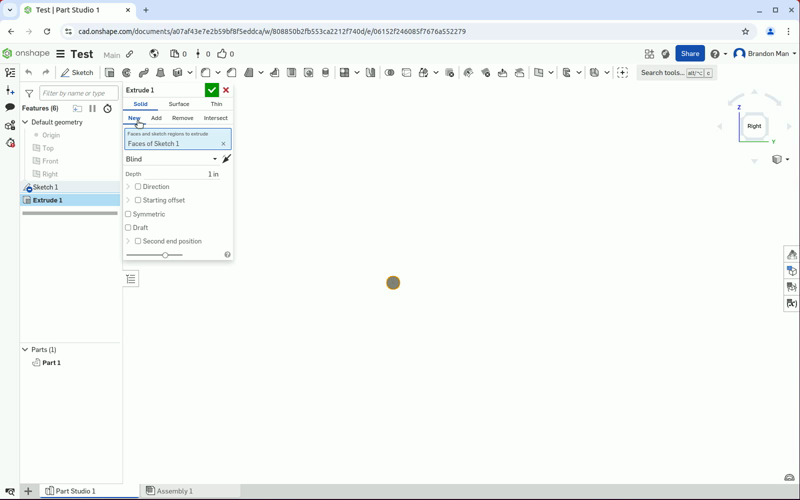
key(tab, 4)
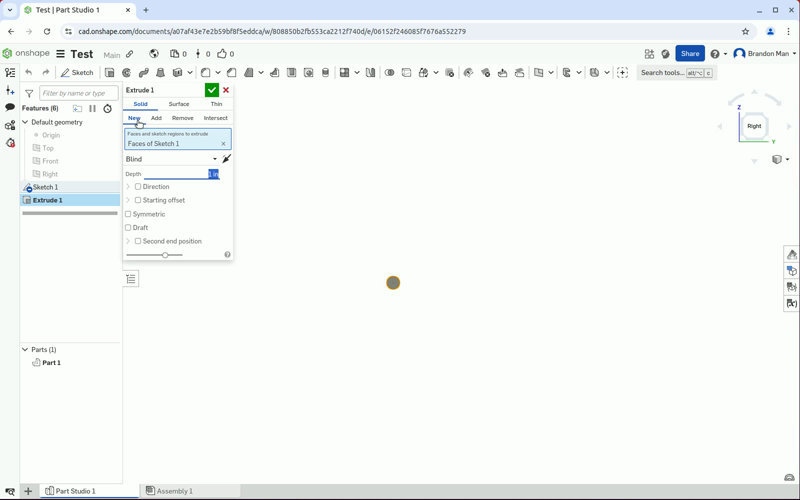
text(23.108)
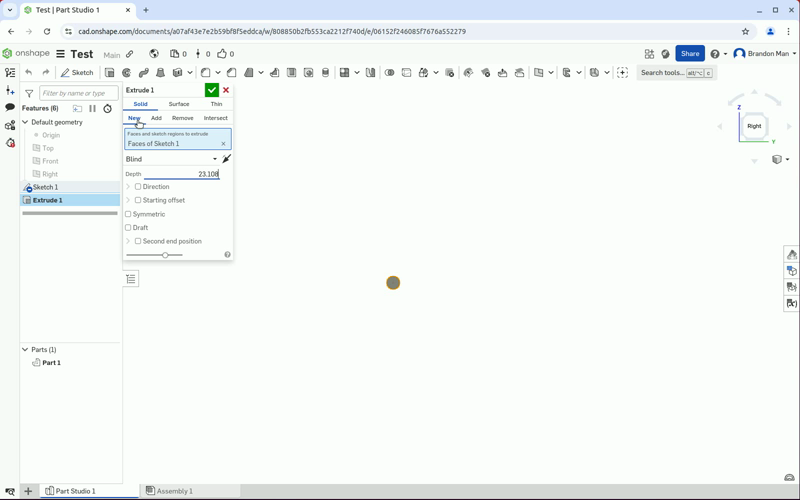
key(enter)
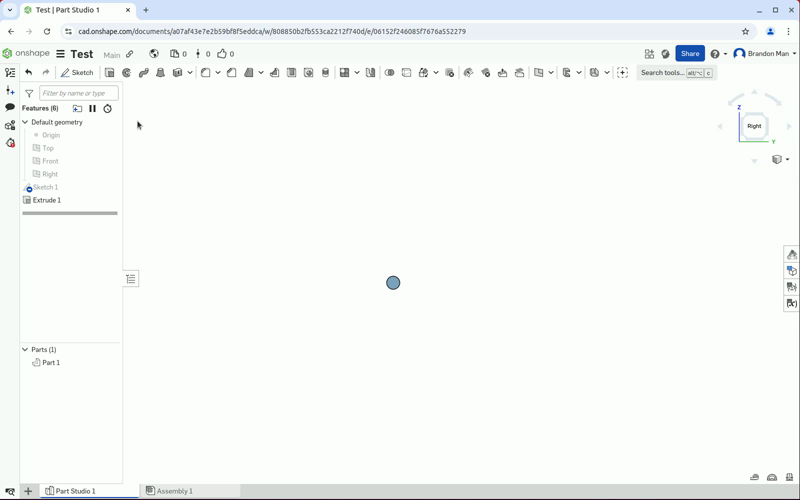
key(shift+h)
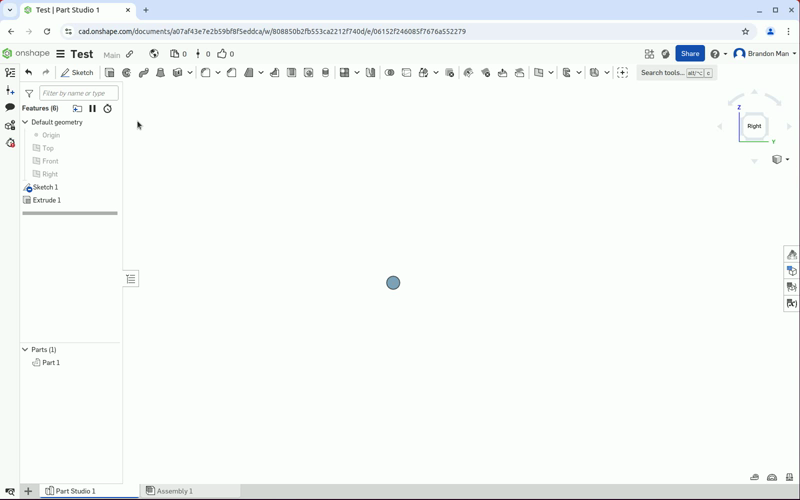
key(shift+h)
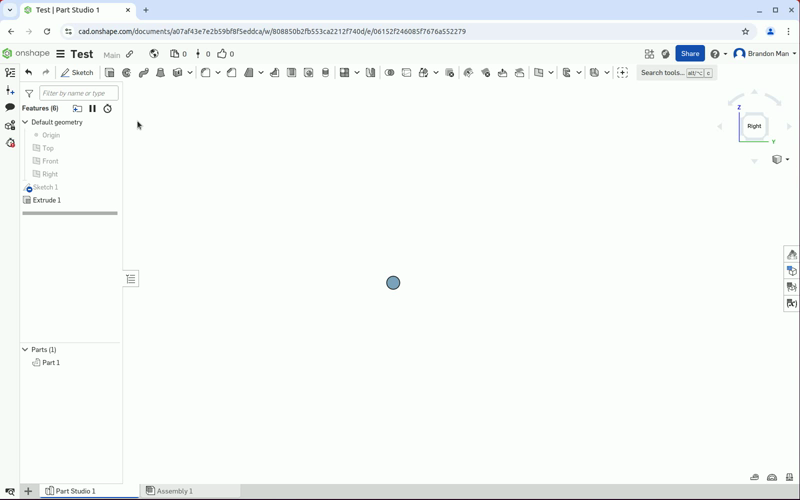
mouse_move(73, 189)
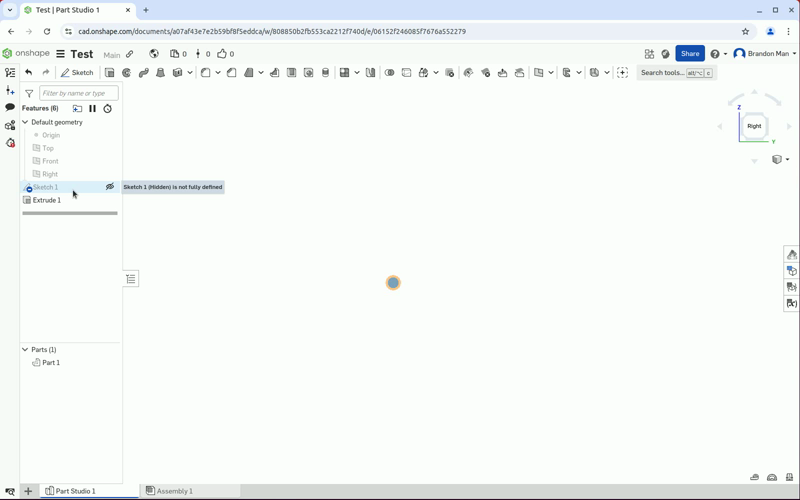
click(73, 189)
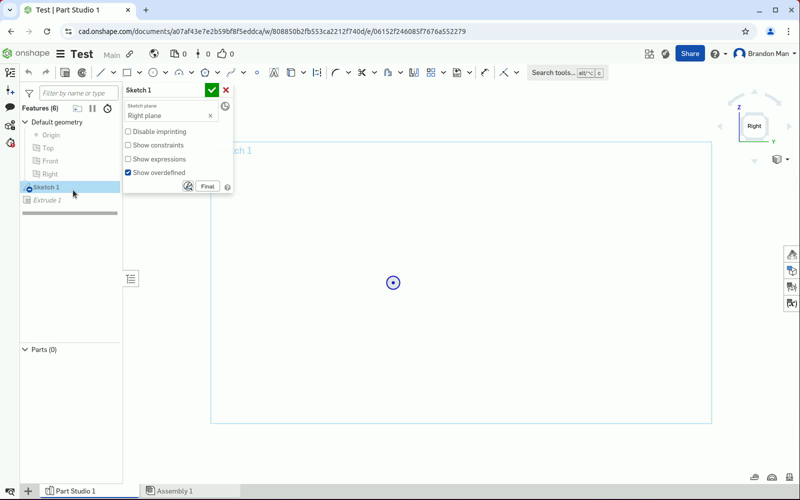
mouse_move(229, 92)
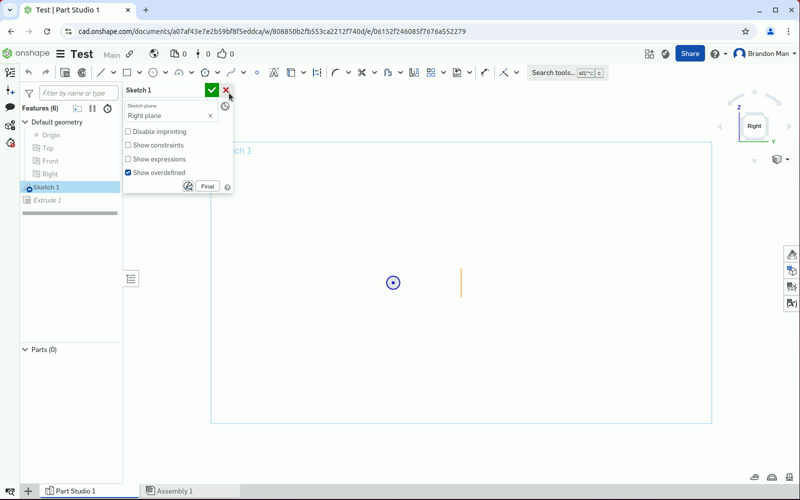
click(229, 92)
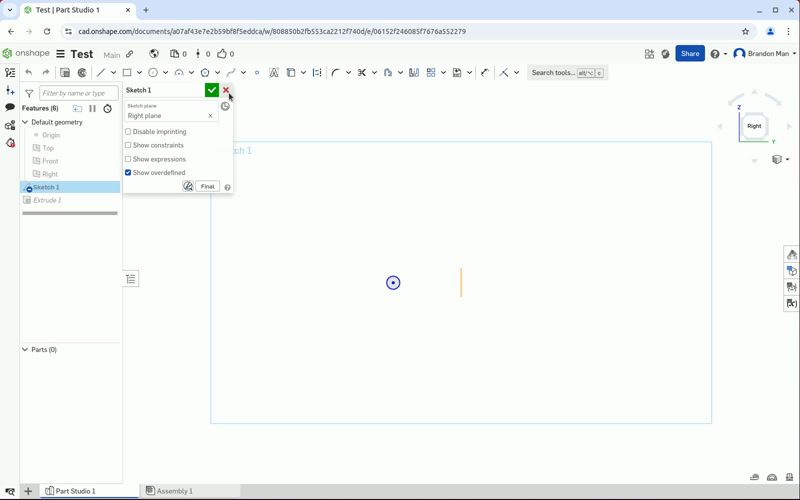
key(shift+s)
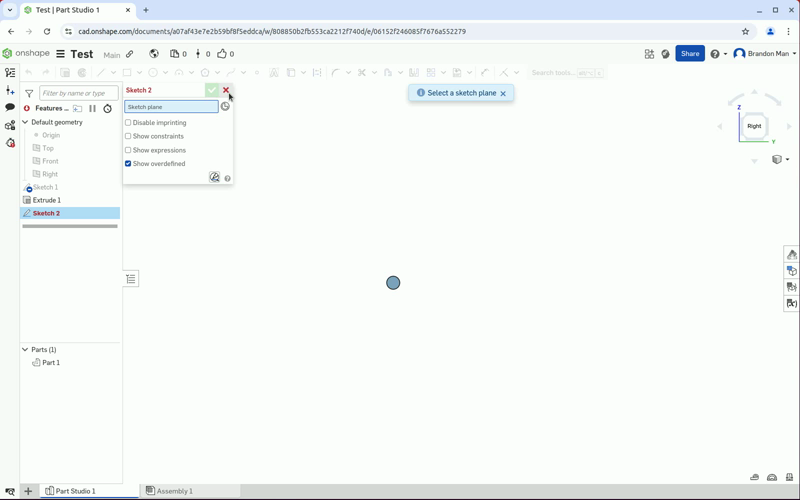
mouse_move(73, 176)
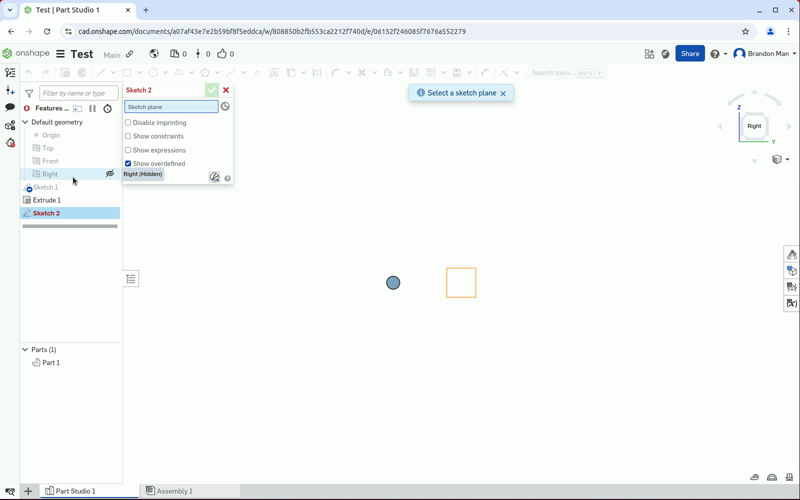
click(73, 176)
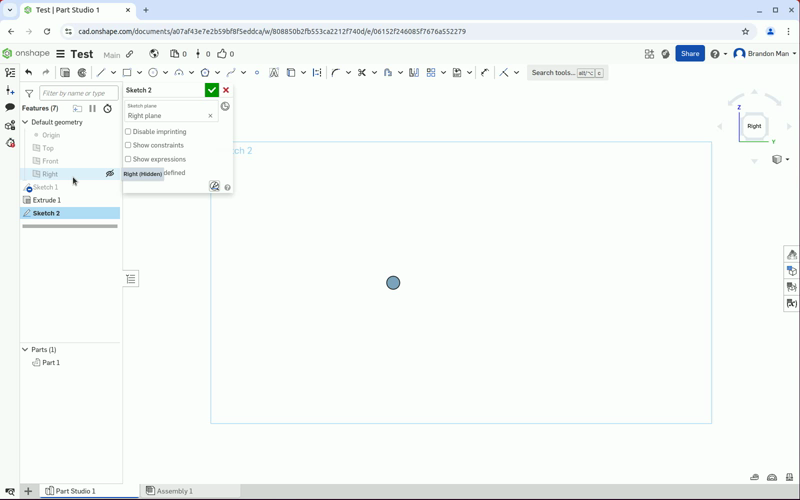
mouse_move(73, 352)
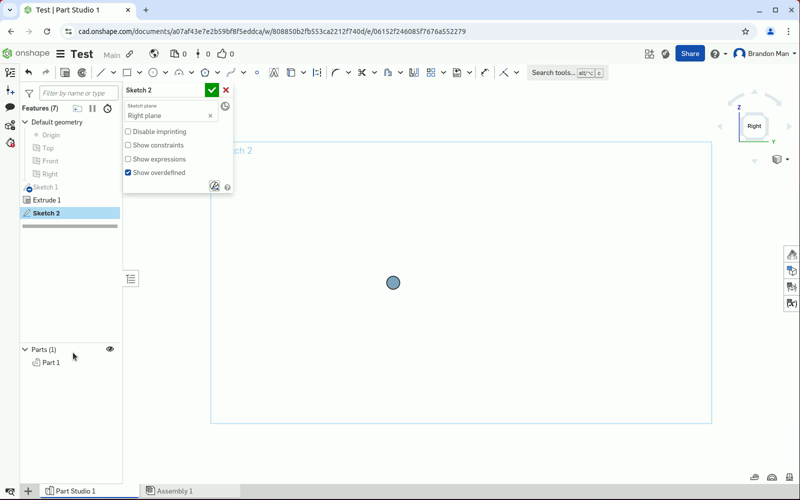
key(y)
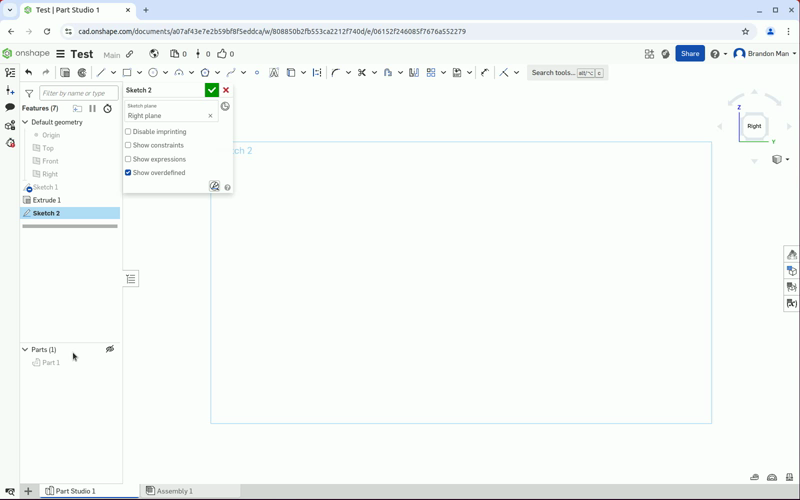
key(c)
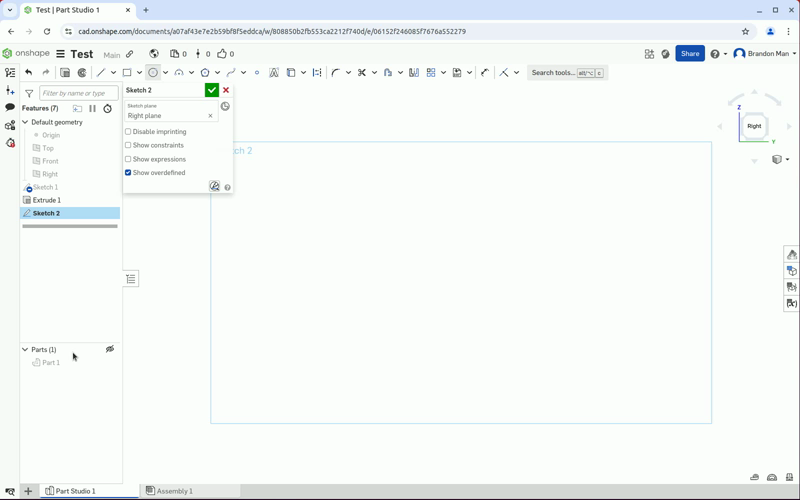
key_down(shift)
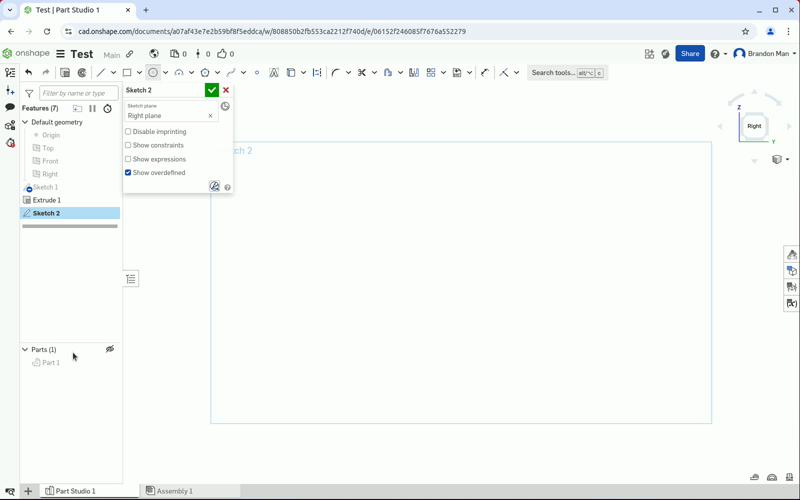
mouse_move(557, 282)
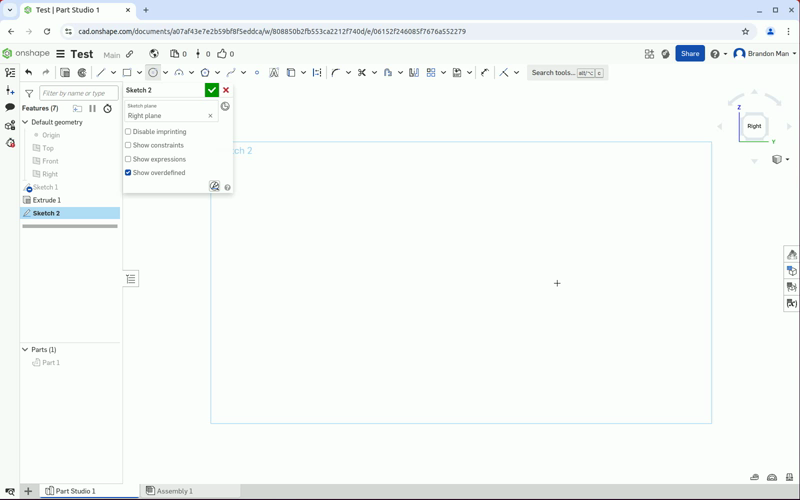
click(557, 282)
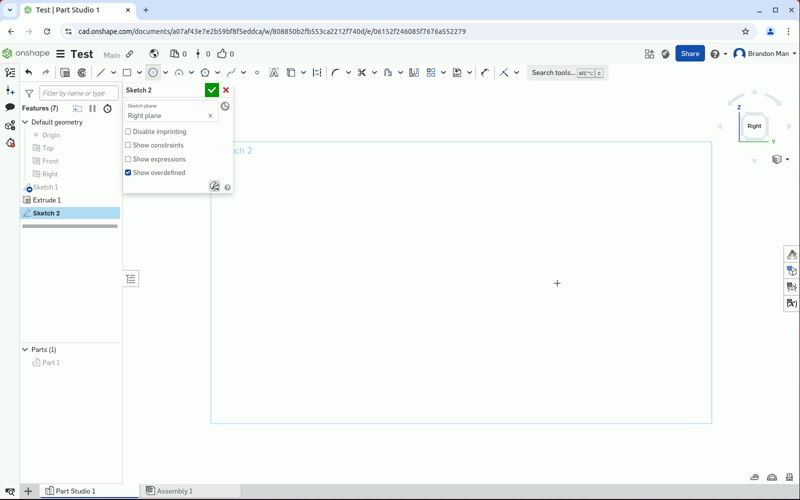
key_up(shift)
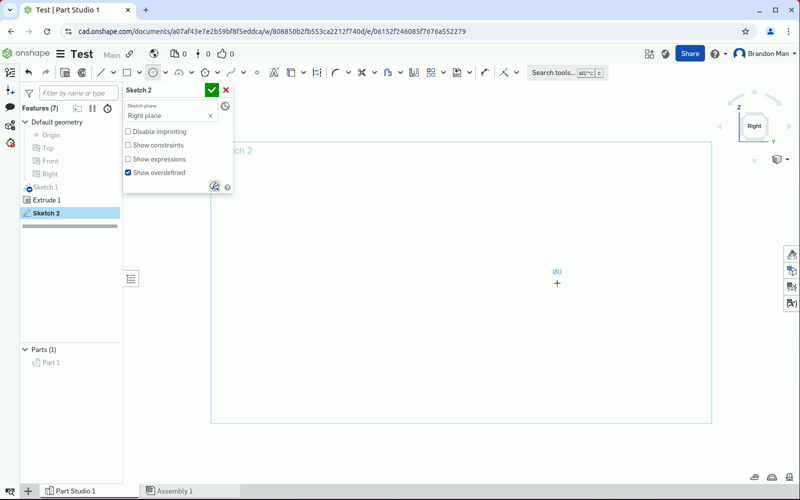
mouse_move(563, 282)
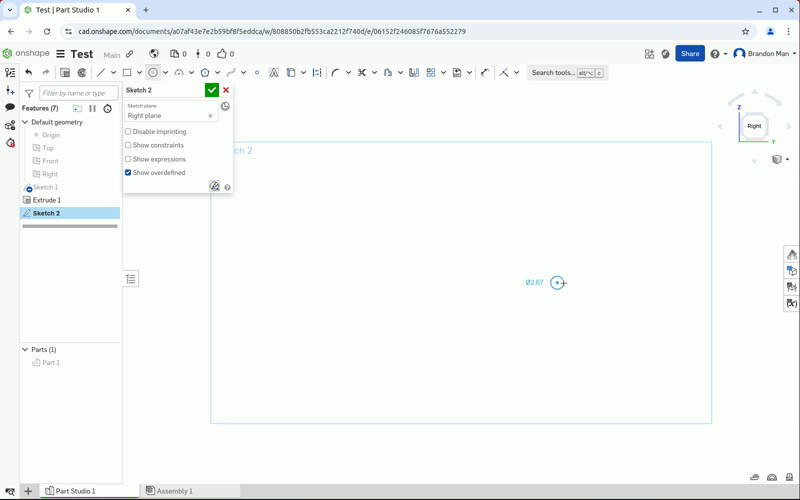
click(563, 282)
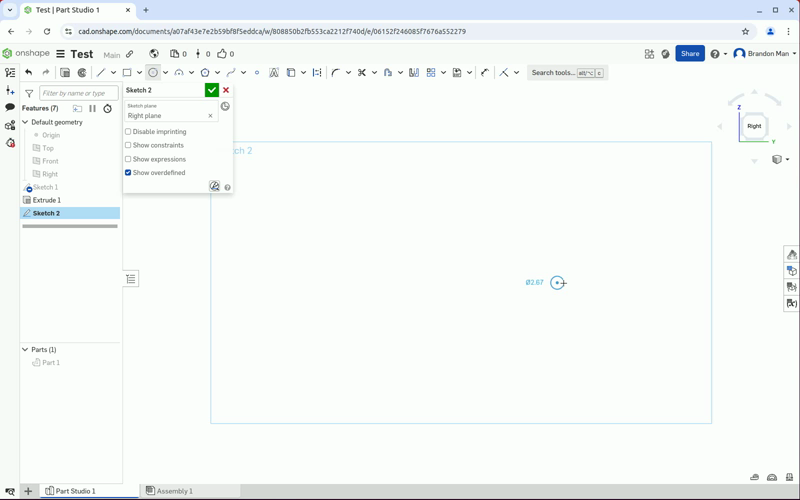
key(esc)
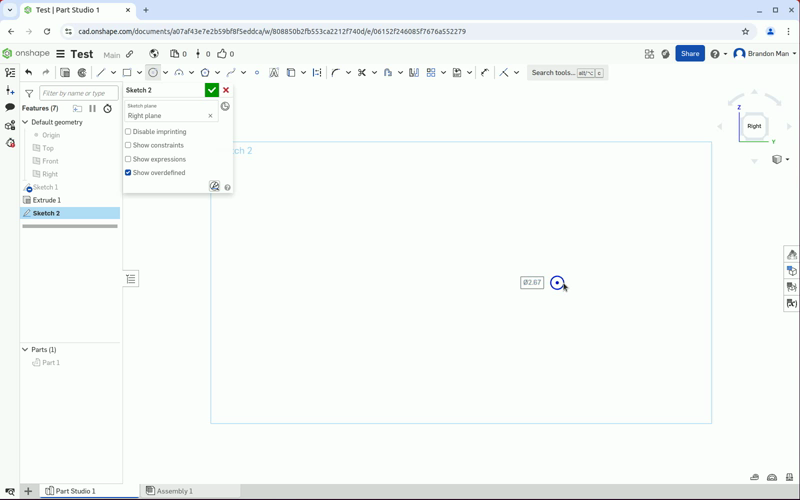
mouse_move(557, 286)
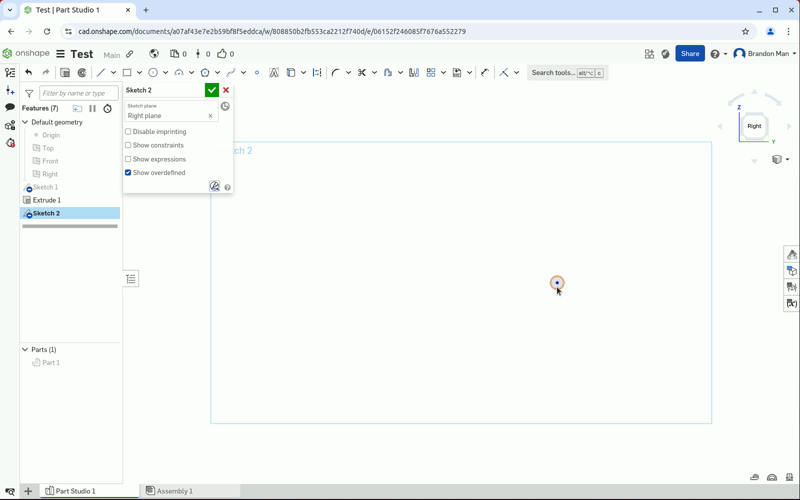
scroll(6)
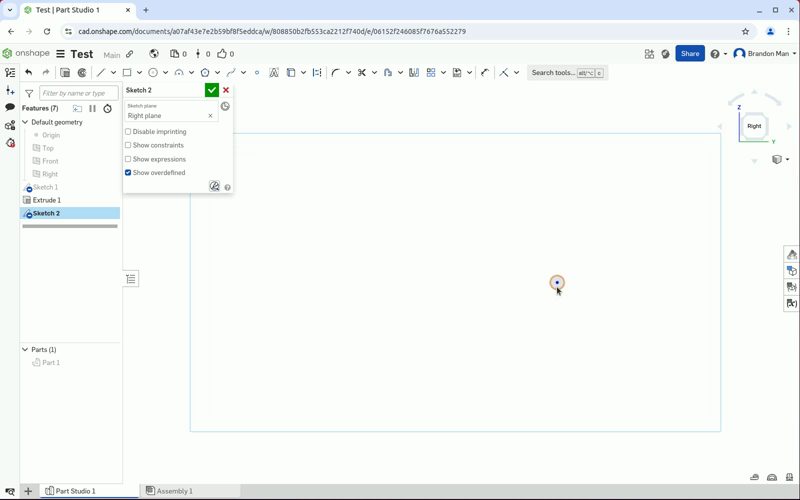
scroll(6)
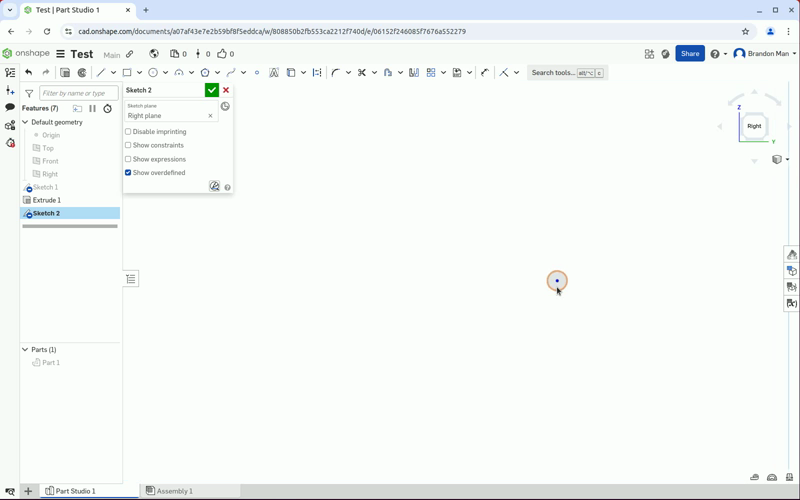
scroll(6)
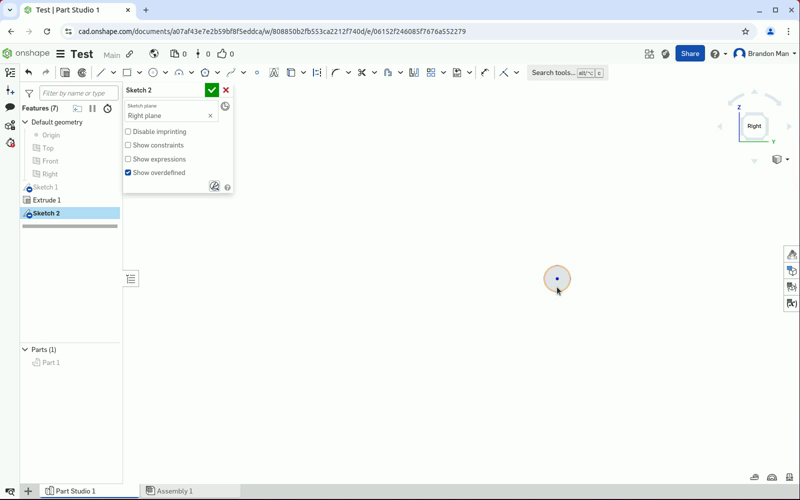
scroll(6)
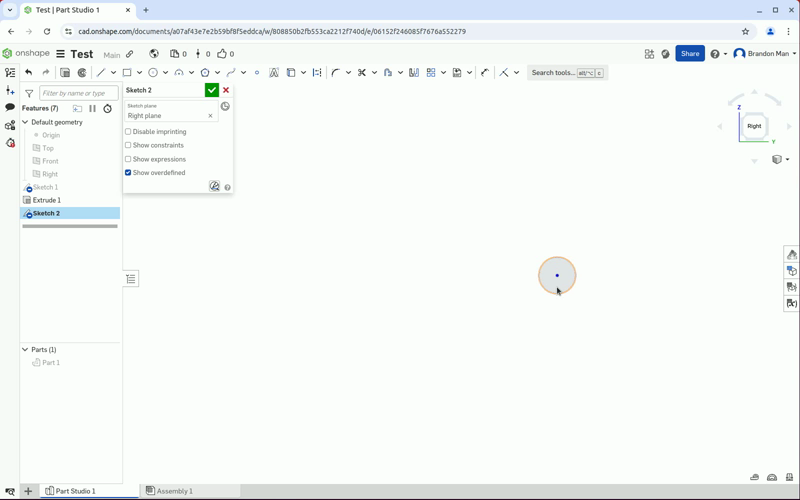
scroll(6)
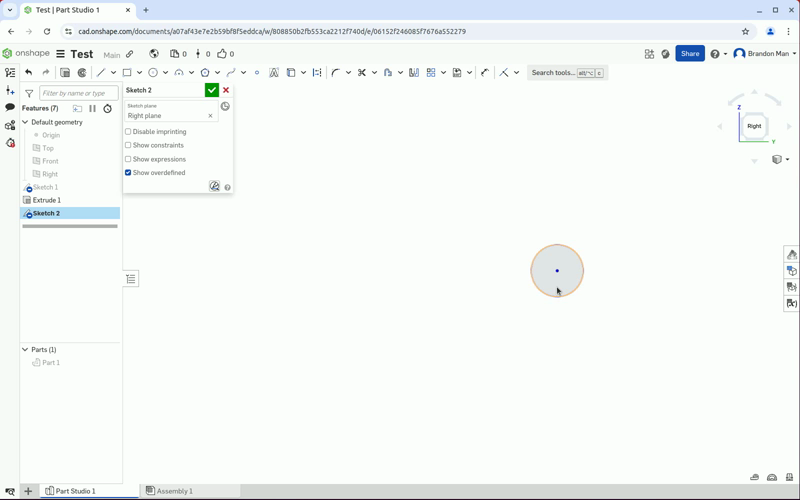
scroll(6)
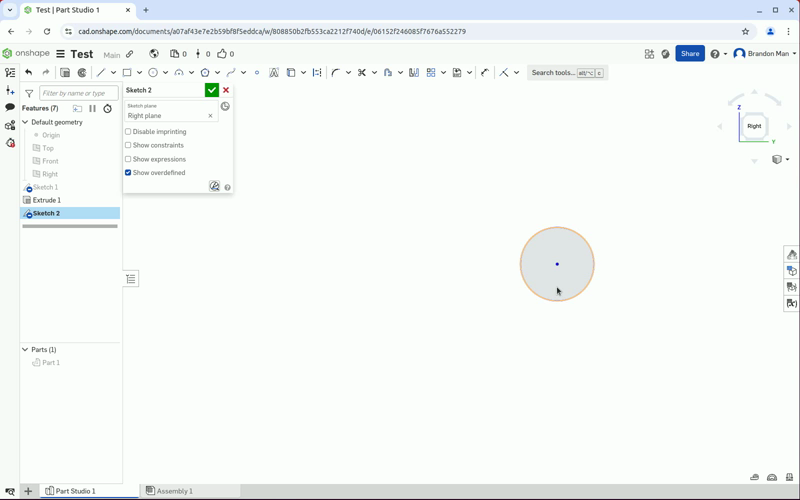
scroll(6)
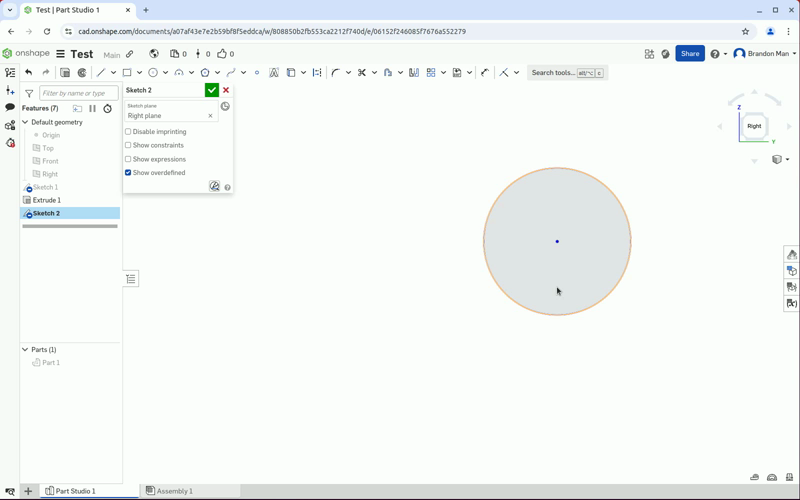
click(557, 286)
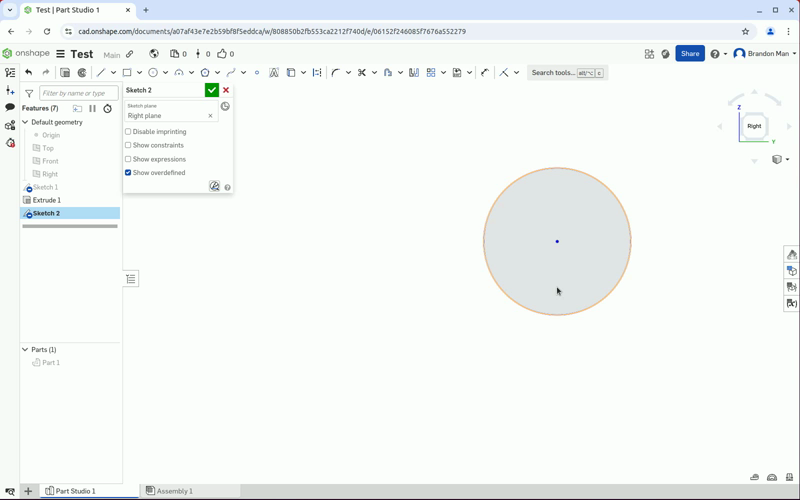
scroll(-6)
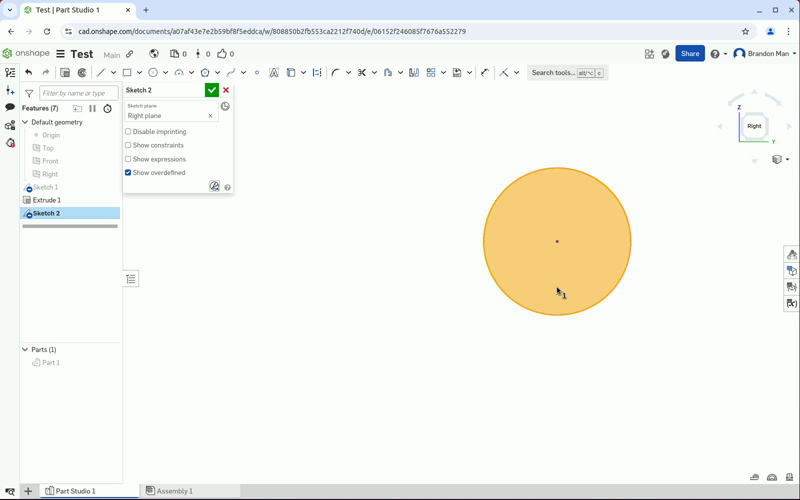
scroll(-6)
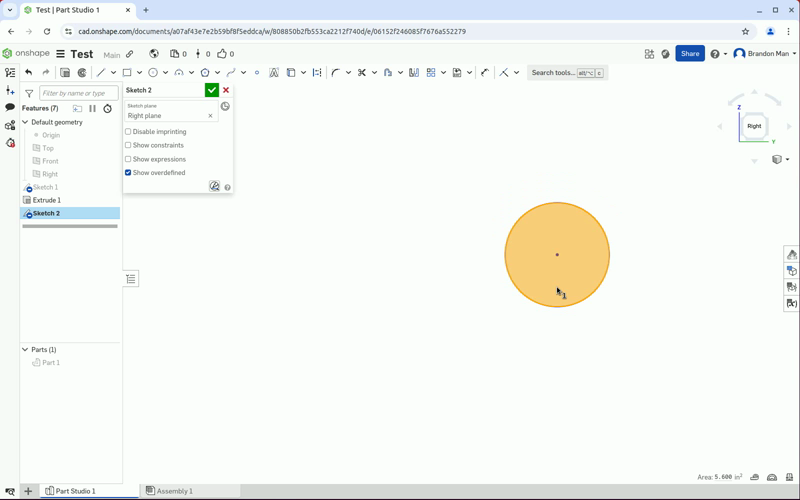
scroll(-6)
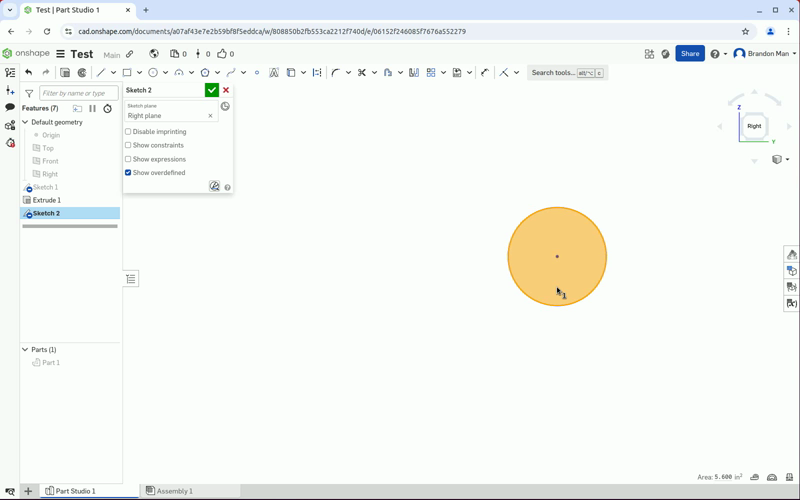
scroll(-6)
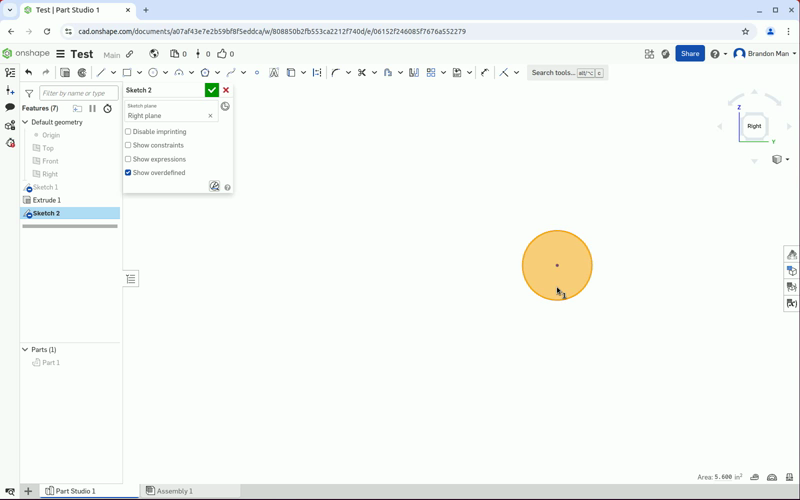
scroll(-6)
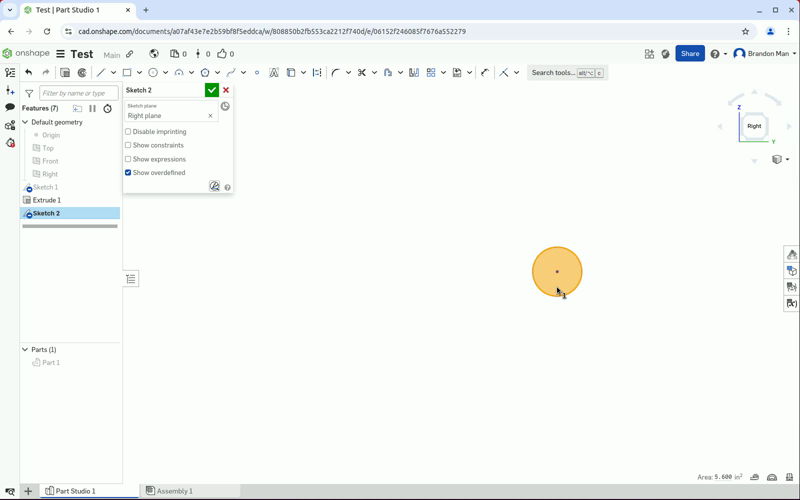
scroll(-6)
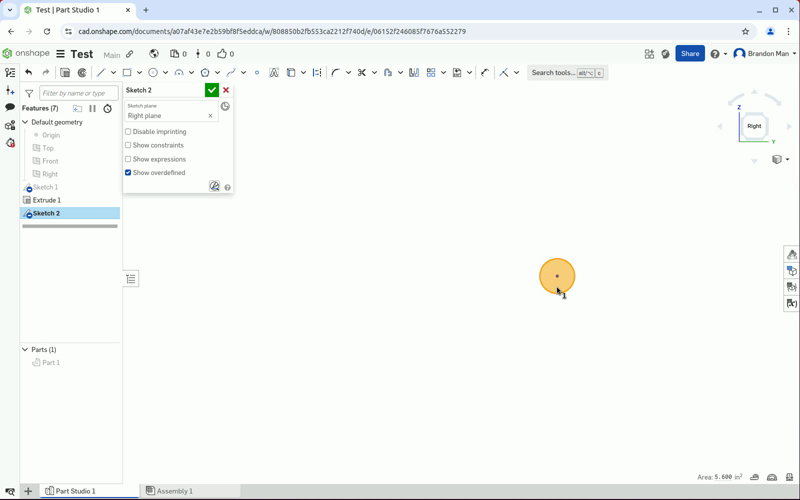
scroll(-6)
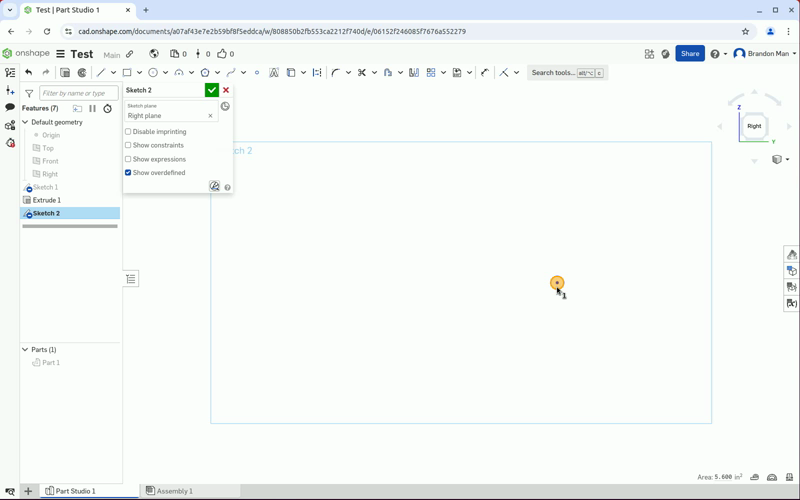
mouse_move(73, 352)
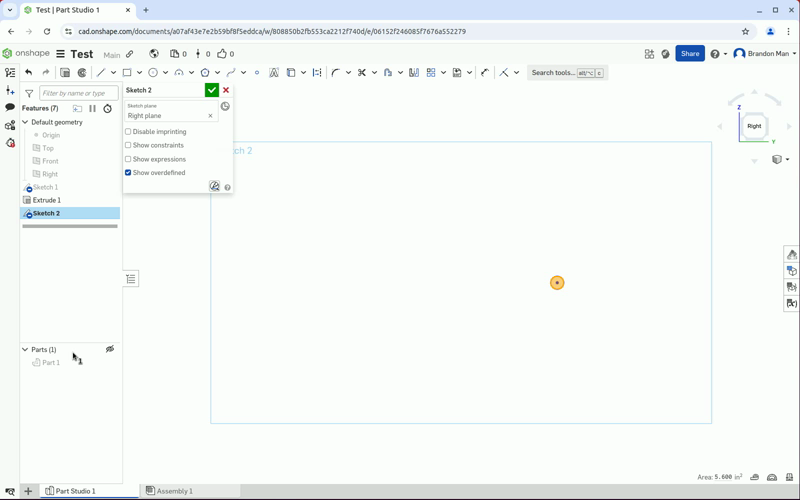
key(shift+y)
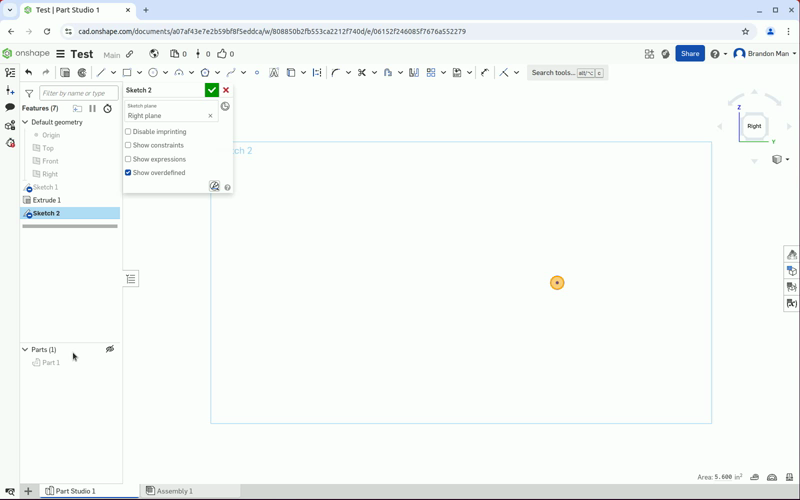
key(shift+e)
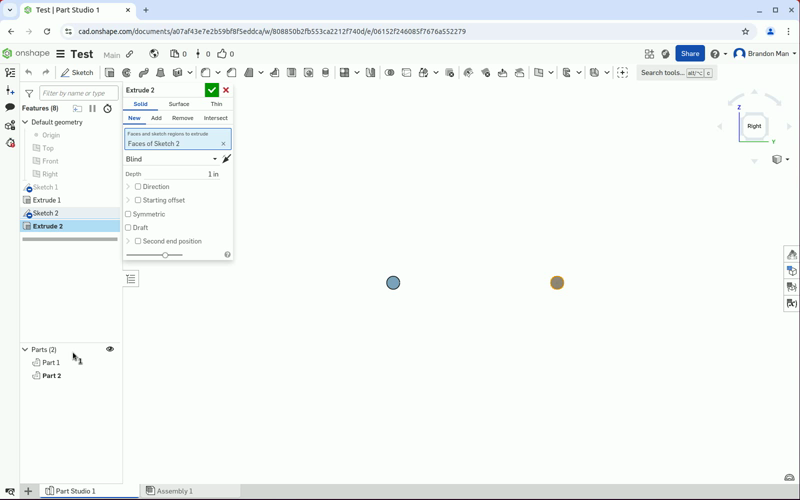
mouse_move(143, 106)
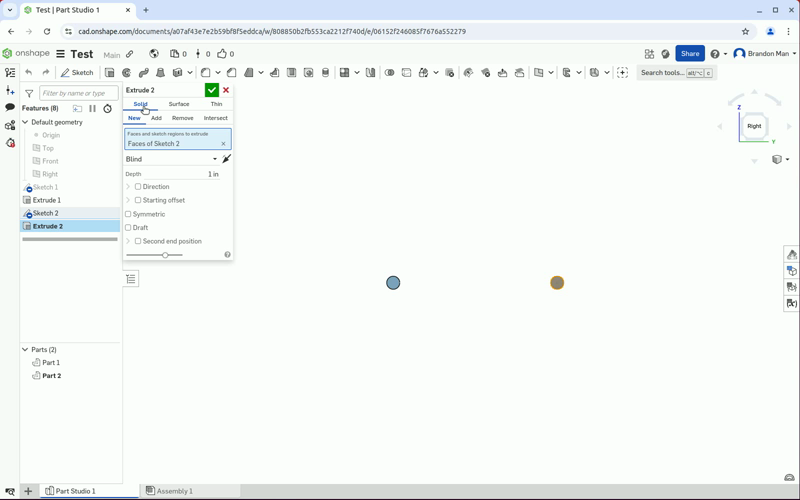
click(143, 106)
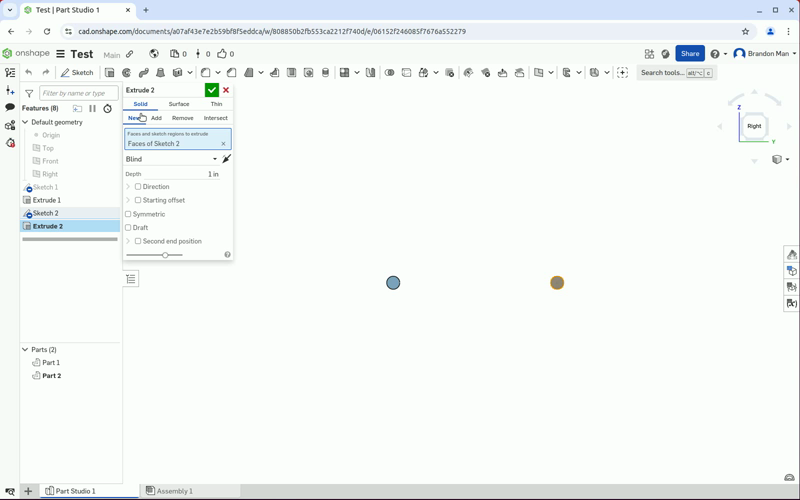
mouse_move(137, 120)
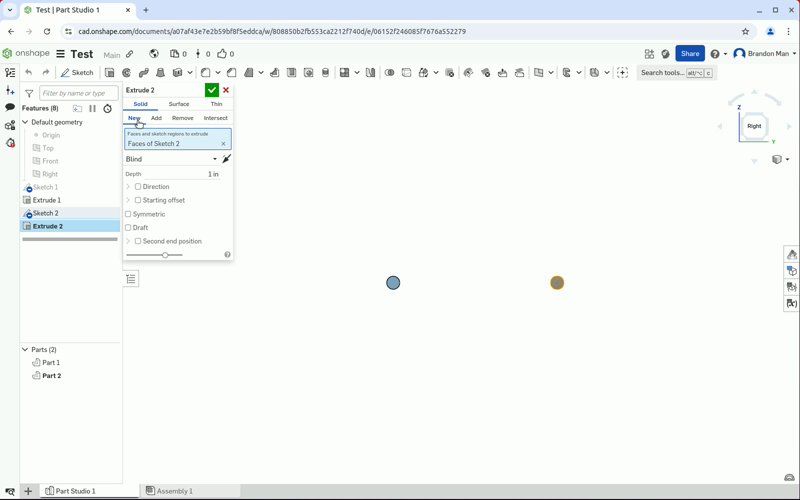
click(137, 120)
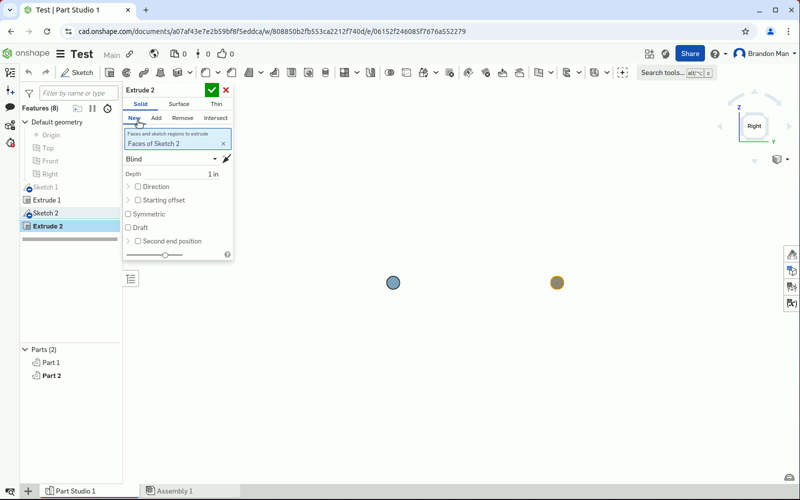
key(tab, 4)
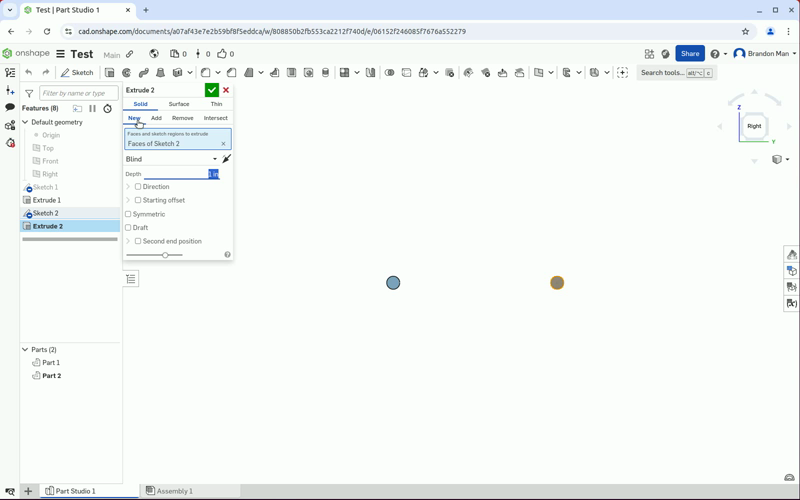
text(23.108)
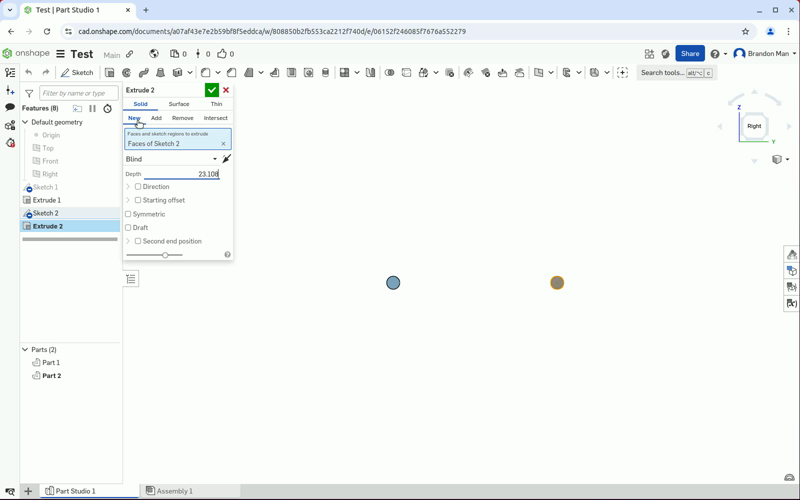
key(enter)
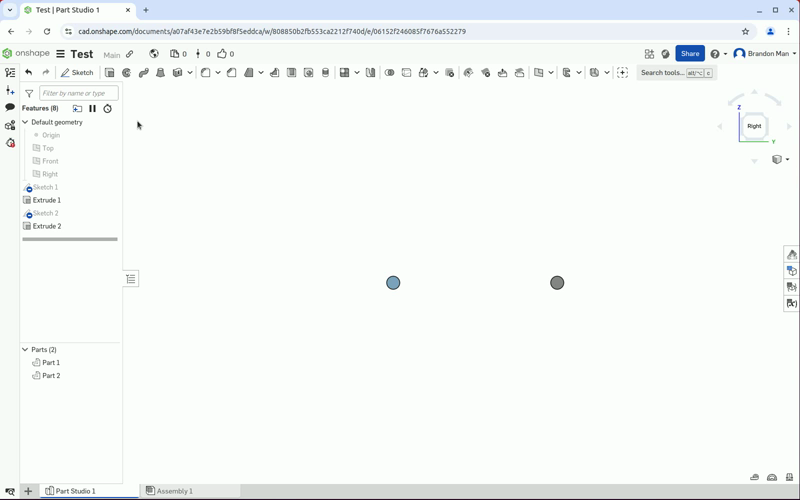
key(shift+h)
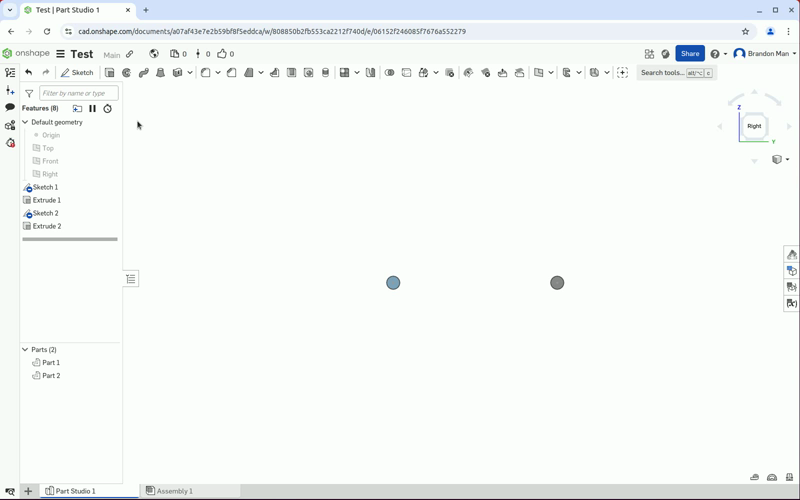
key(shift+h)
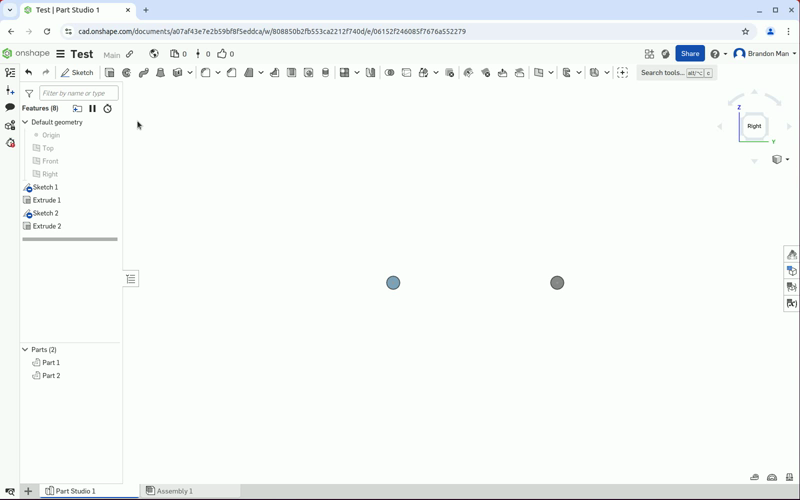
key(shift+7)
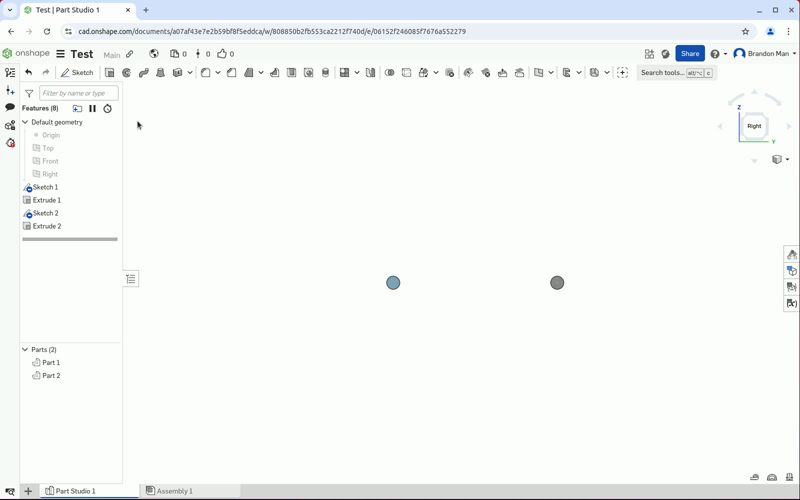
key(right, 2)
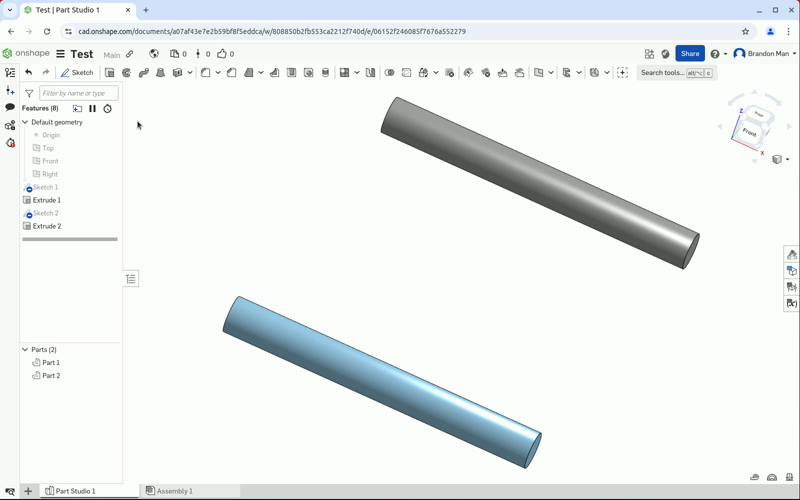
key(down, 2)
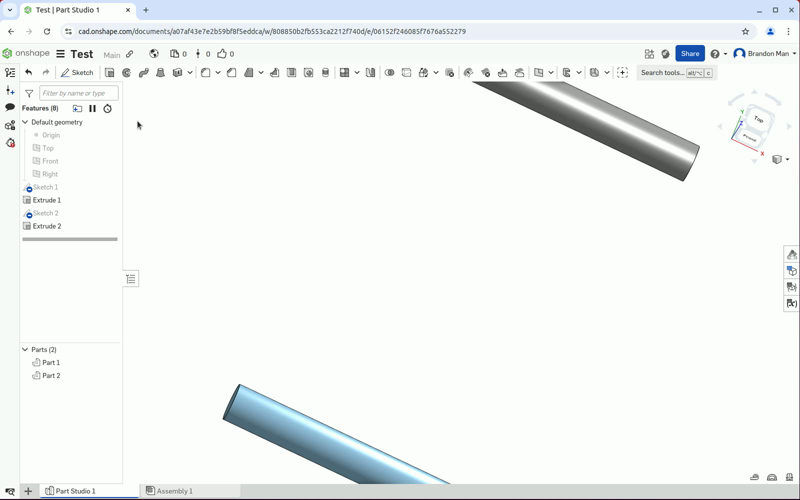
key(up, 2)
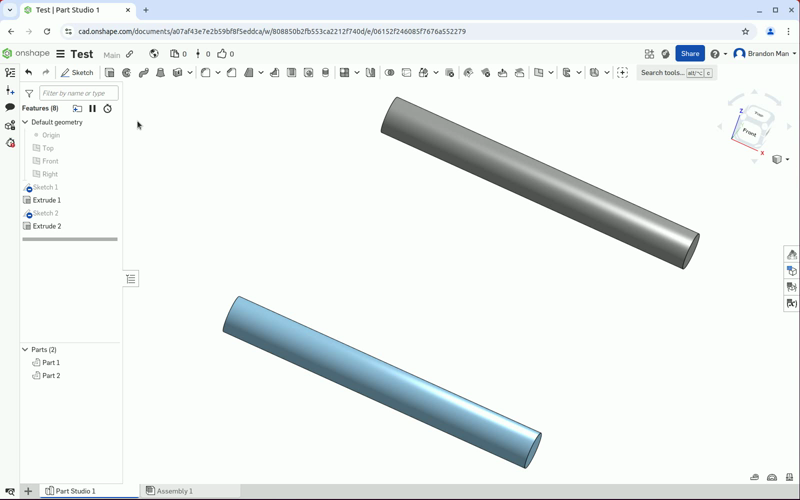
key(left, 2)
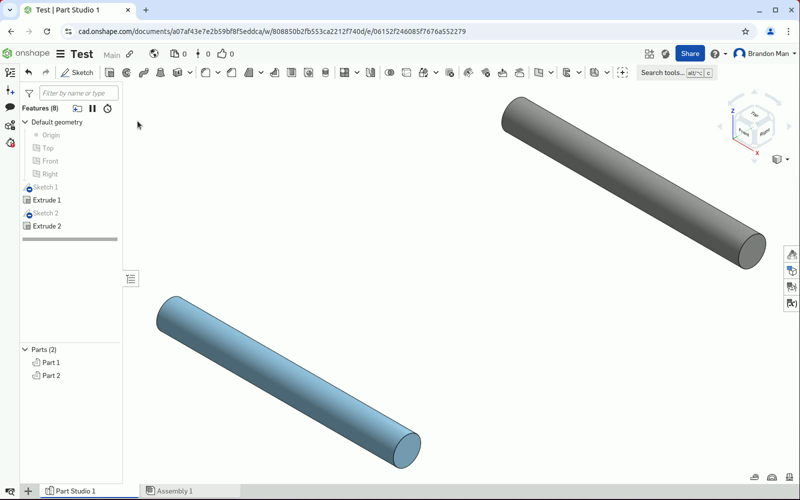
mouse_move(73, 189)
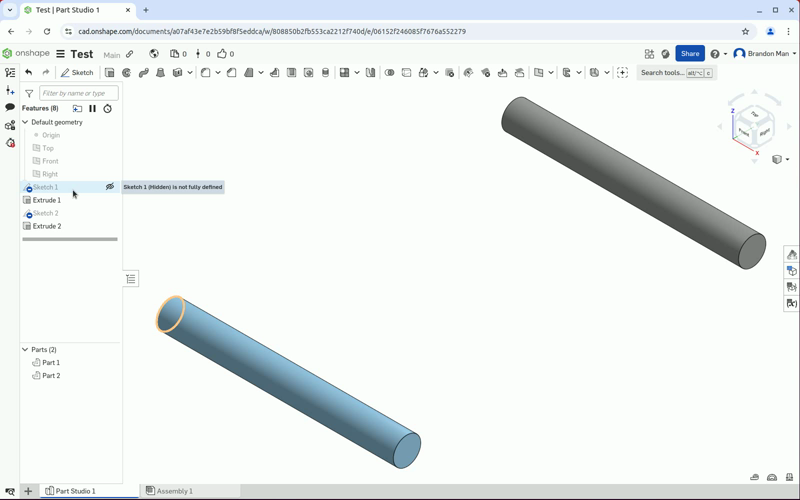
click(73, 189)